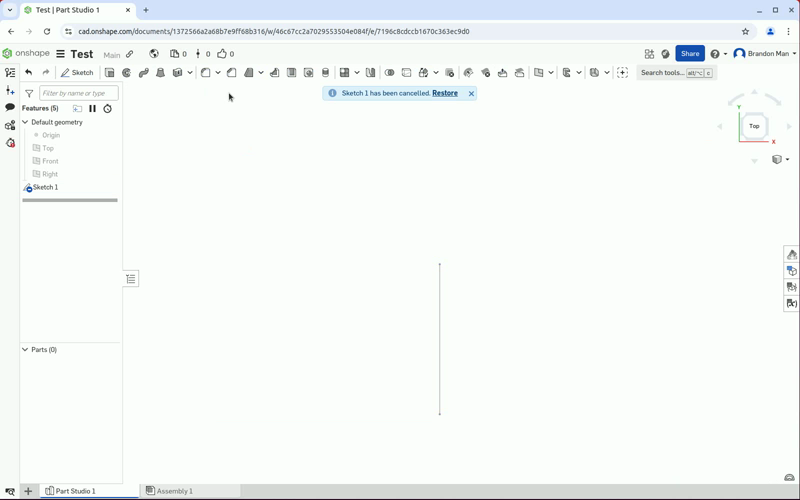
key(shift+h)
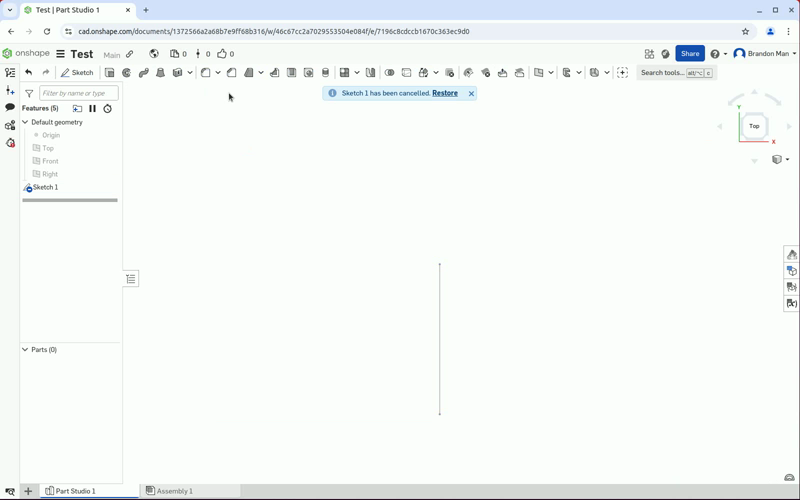
key(shift+s)
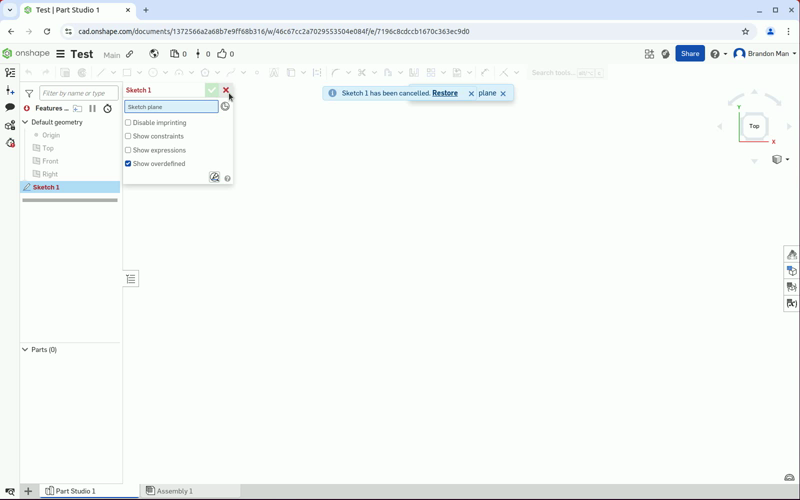
mouse_move(73, 150)
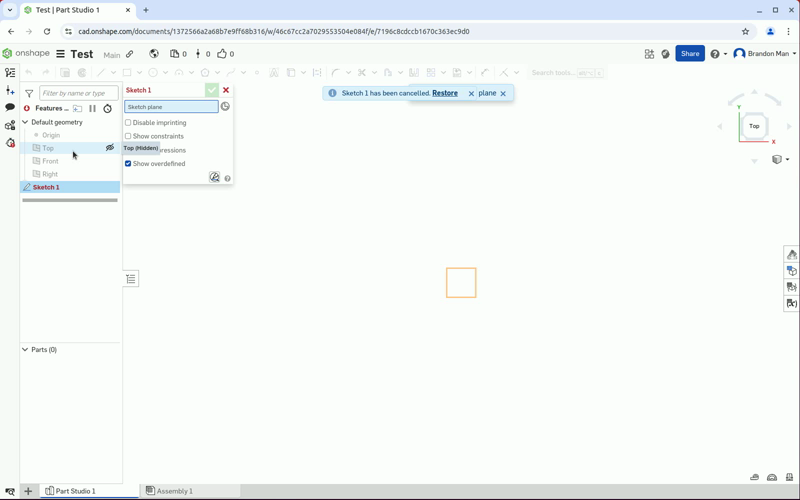
click(73, 150)
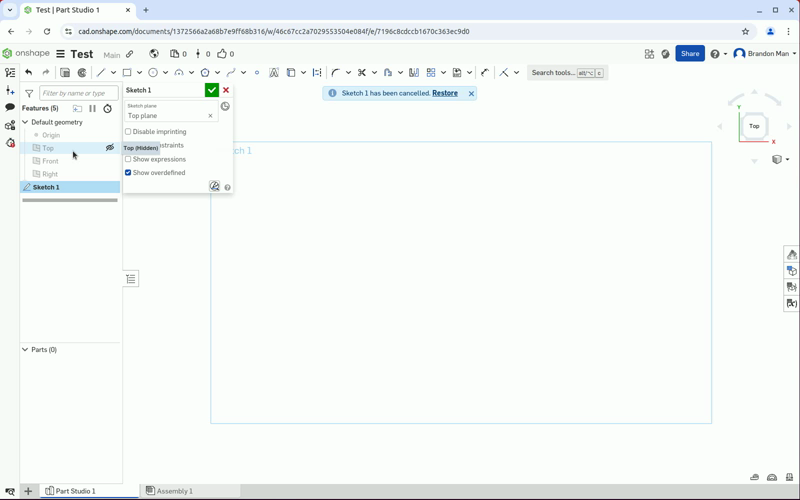
mouse_move(73, 352)
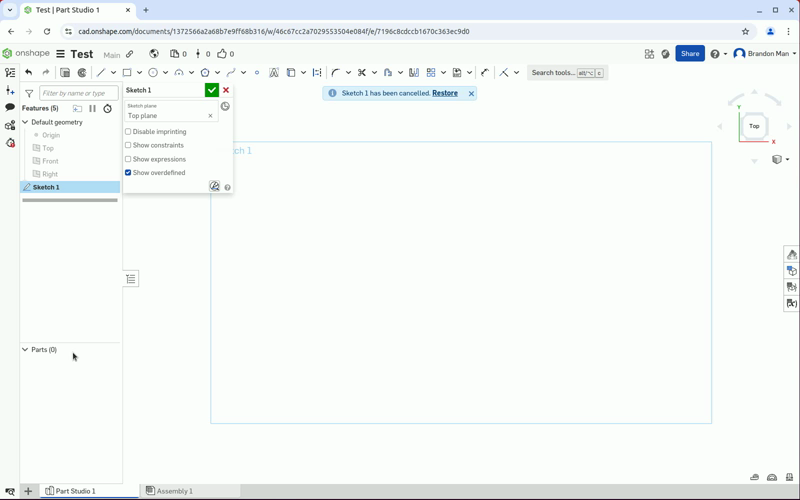
key(y)
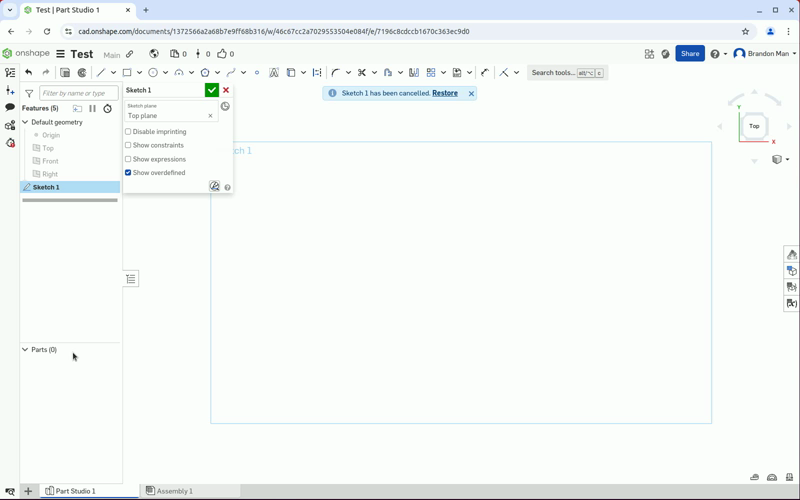
key(l)
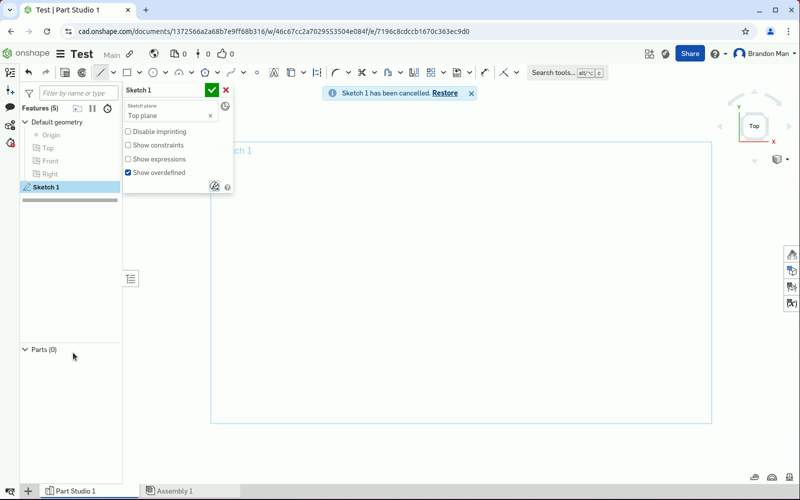
key_down(shift)
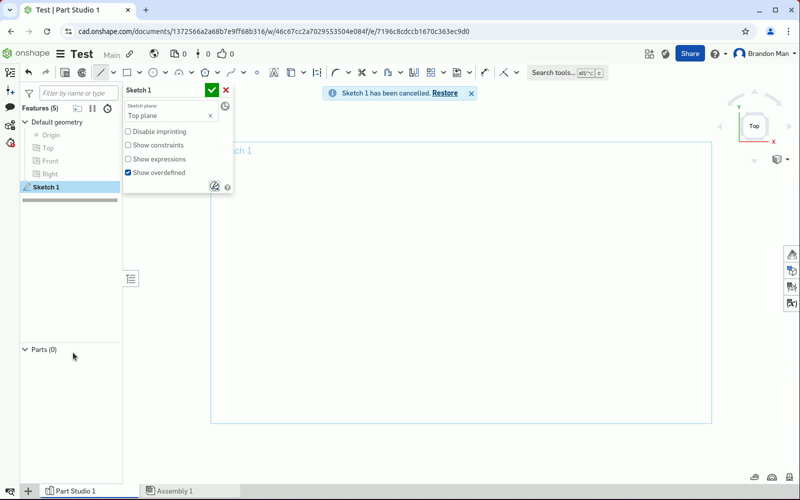
mouse_move(348, 311)
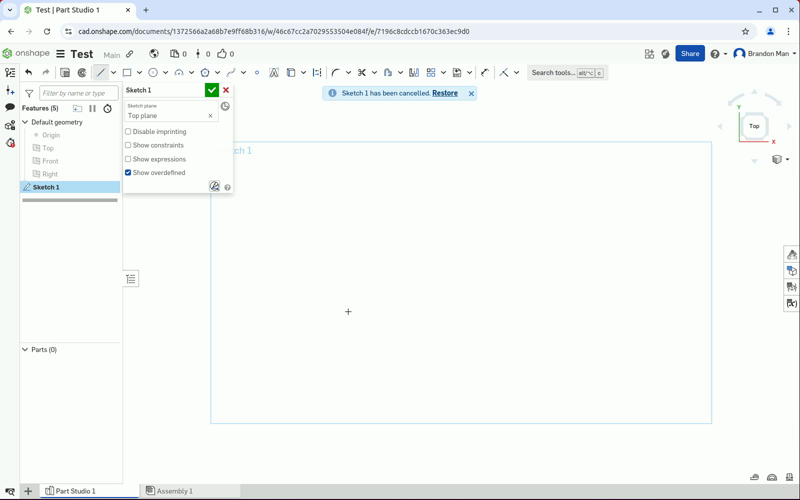
click(348, 311)
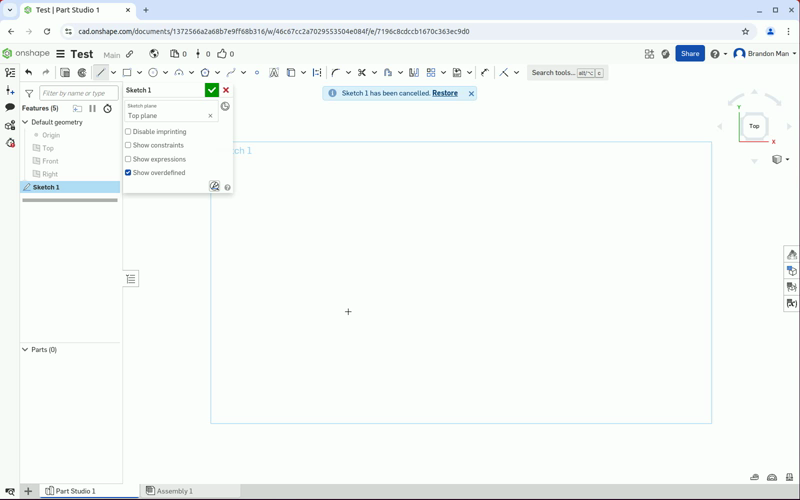
key_up(shift)
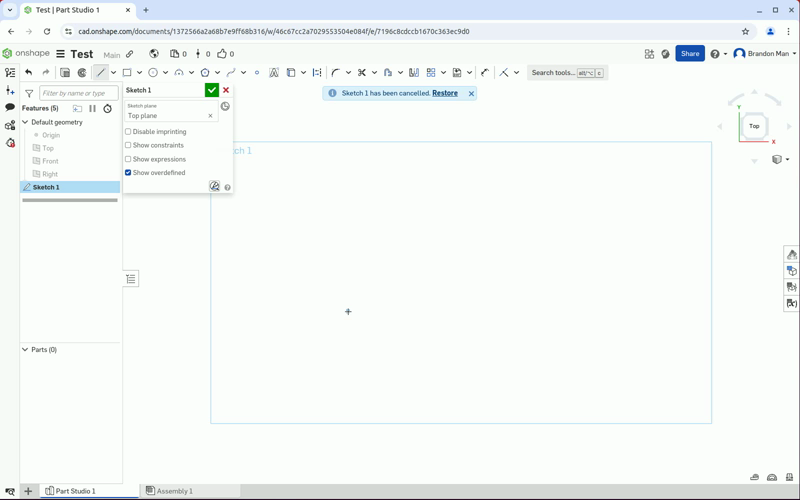
key_down(shift)
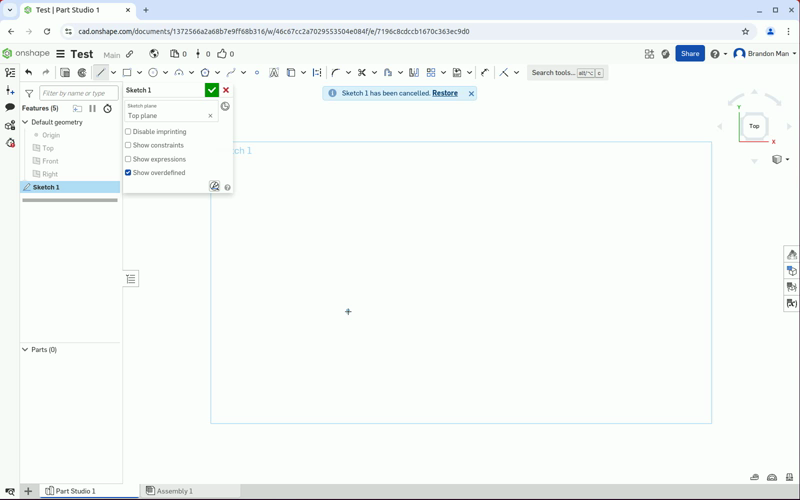
mouse_move(378, 311)
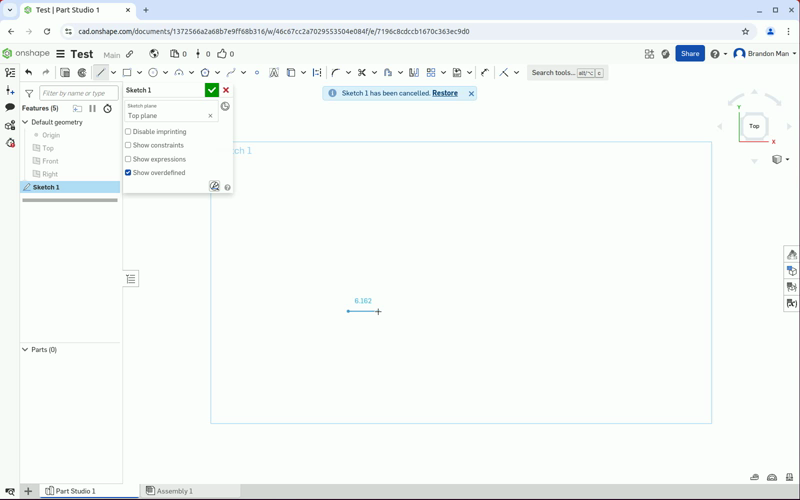
mouse_move(383, 311)
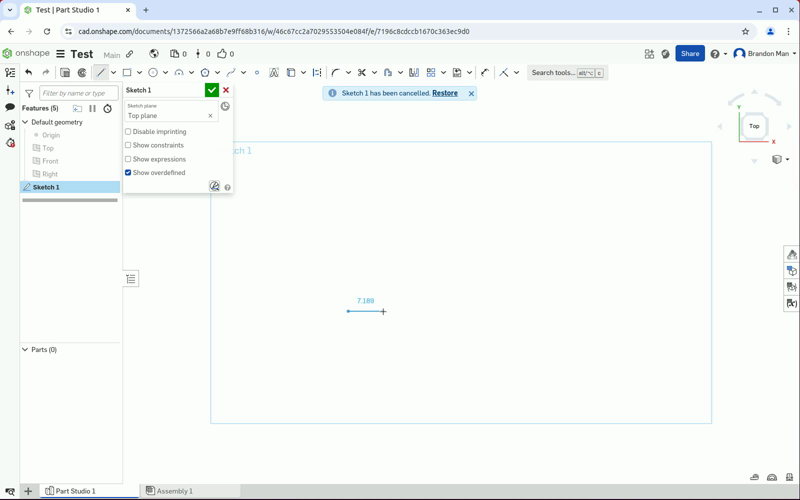
click(383, 311)
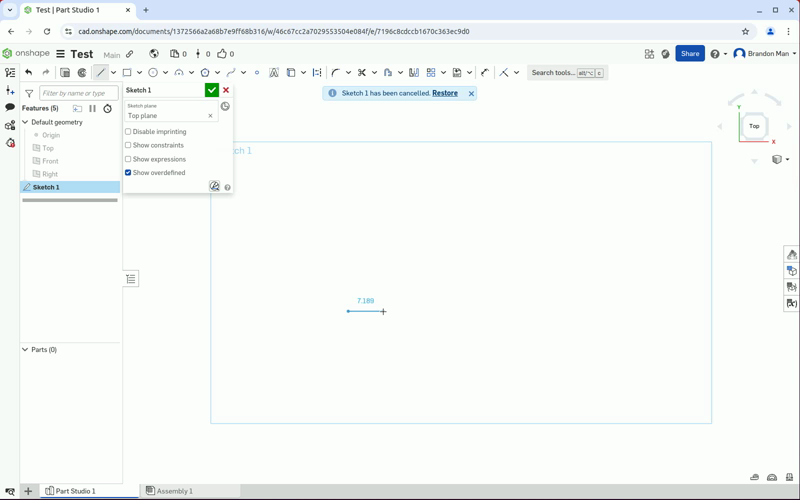
key_up(shift)
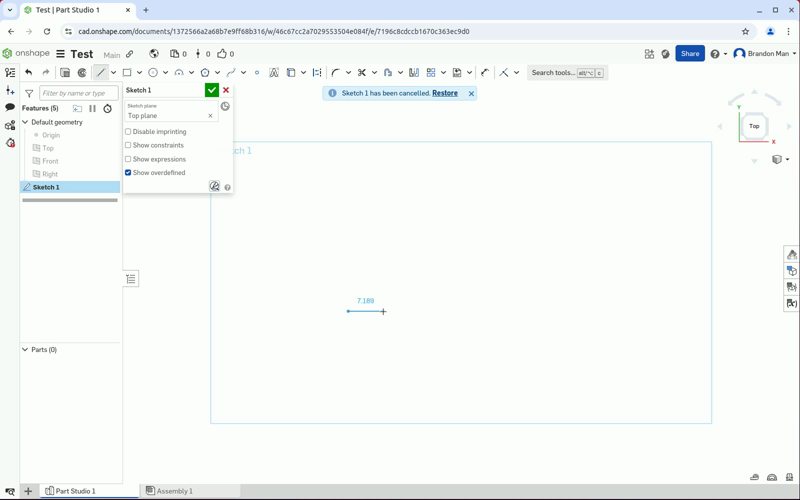
key_down(shift)
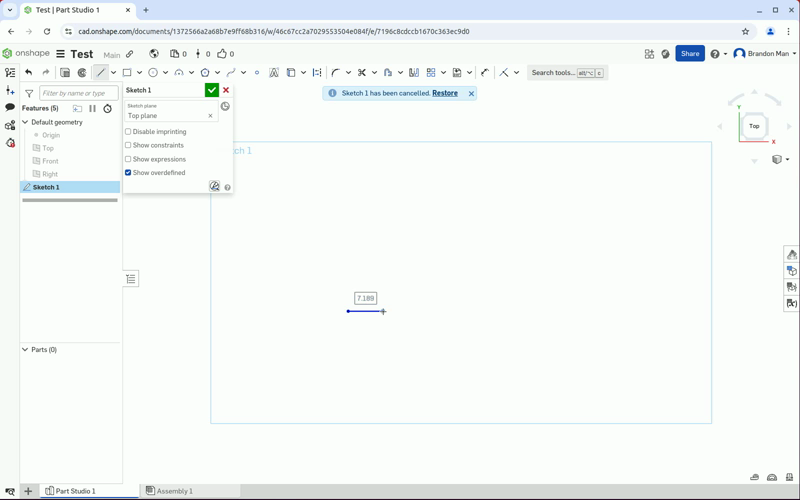
mouse_move(413, 311)
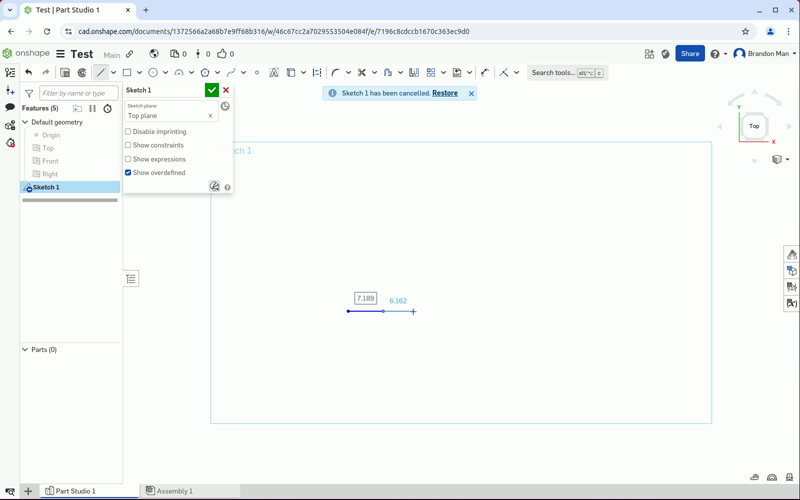
mouse_move(409, 284)
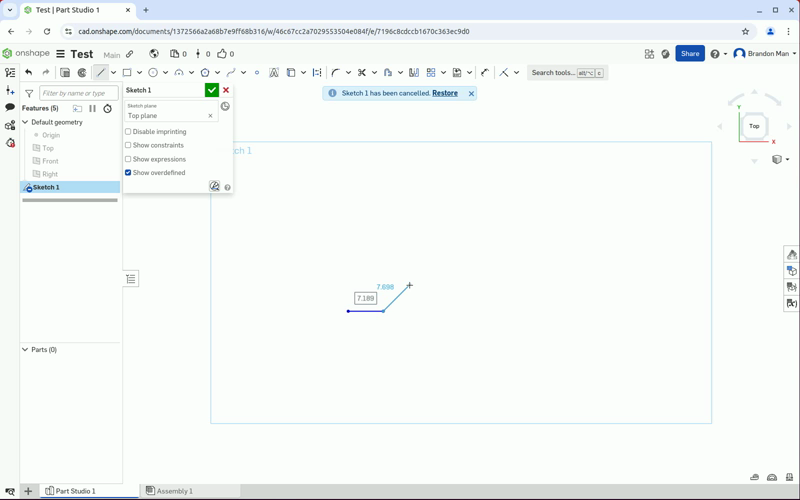
click(409, 284)
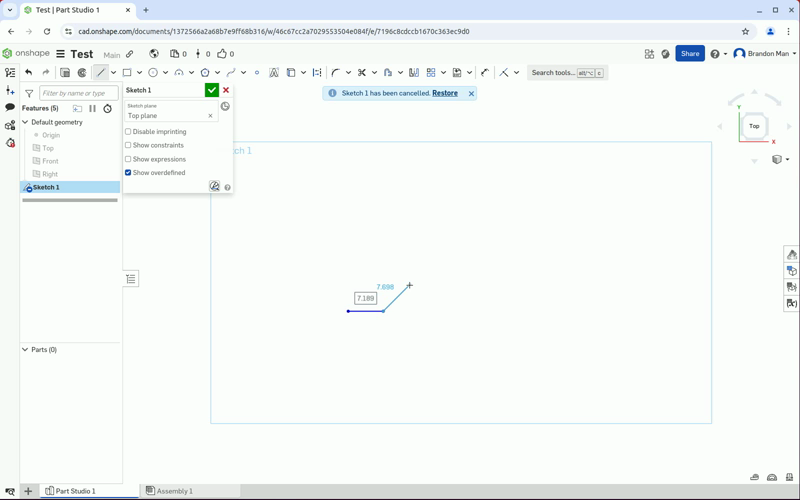
key_up(shift)
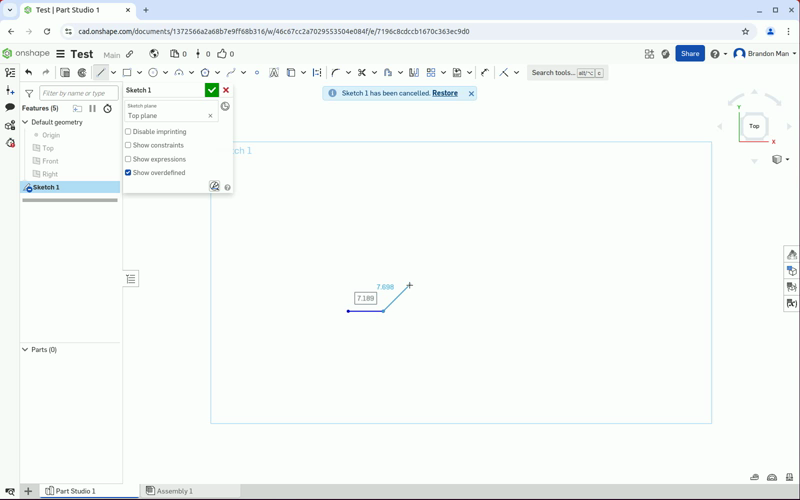
key_down(shift)
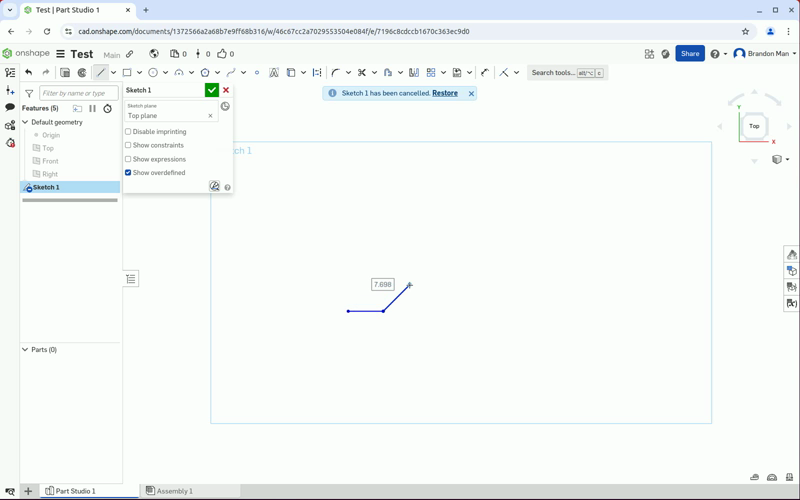
mouse_move(348, 284)
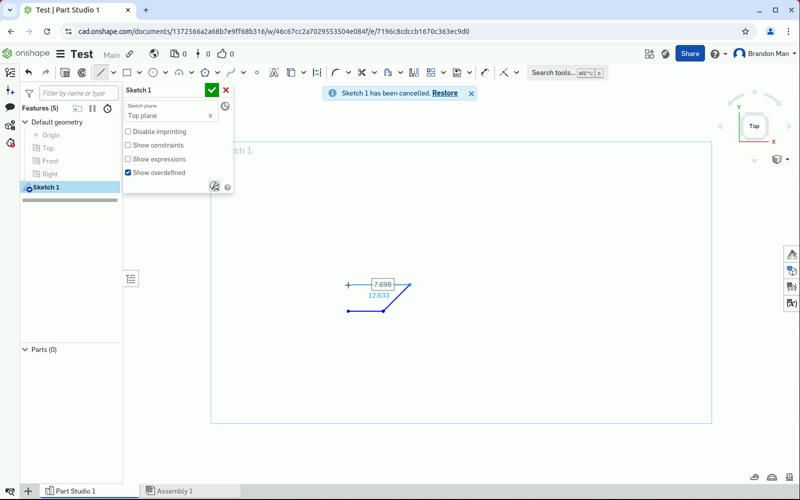
click(348, 284)
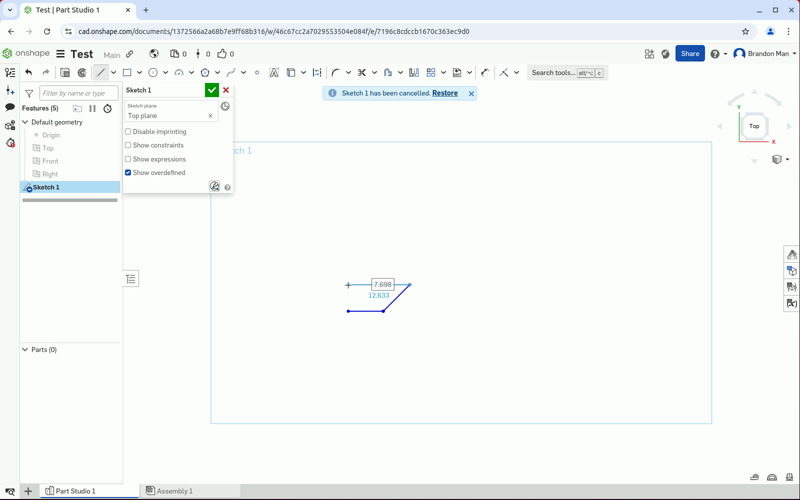
key_up(shift)
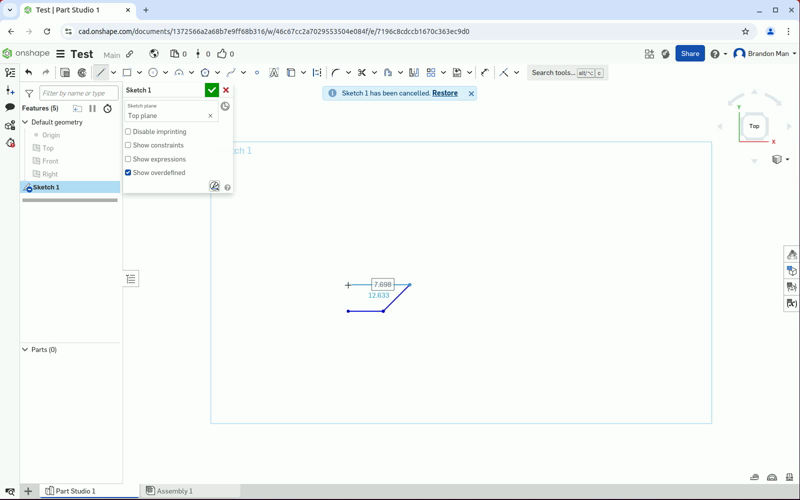
mouse_move(378, 284)
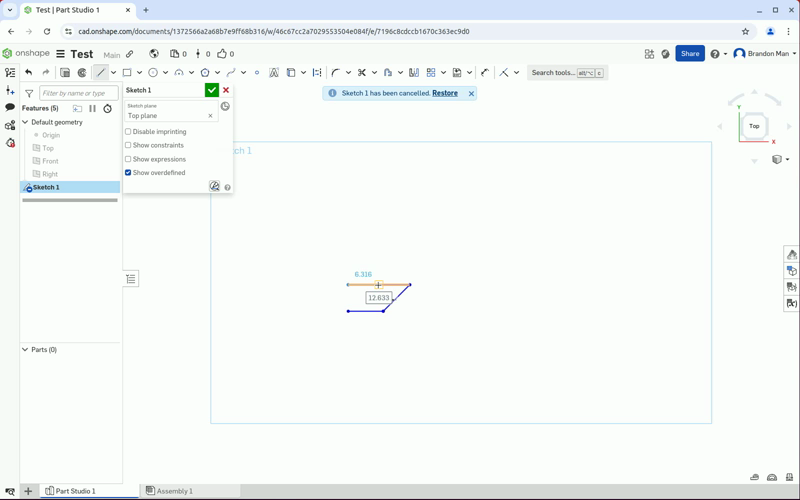
key_down(shift)
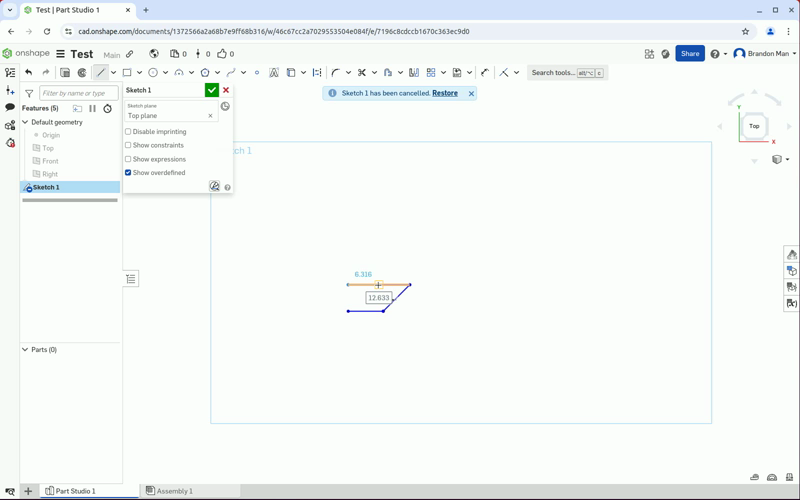
mouse_move(348, 311)
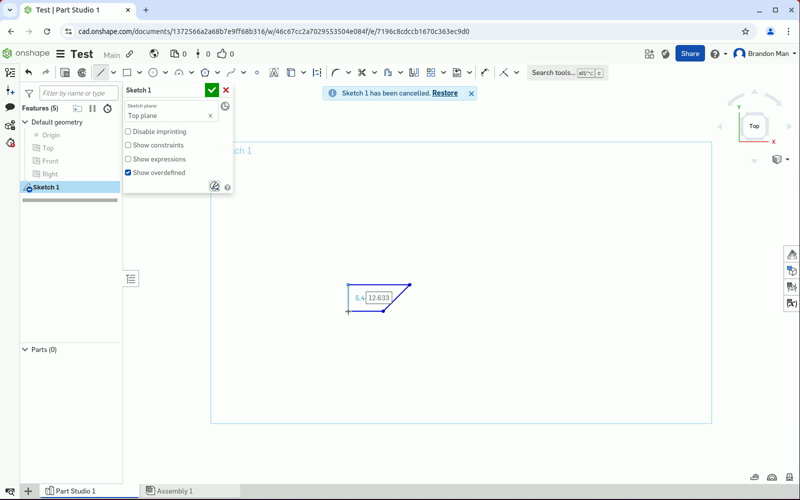
key_up(shift)
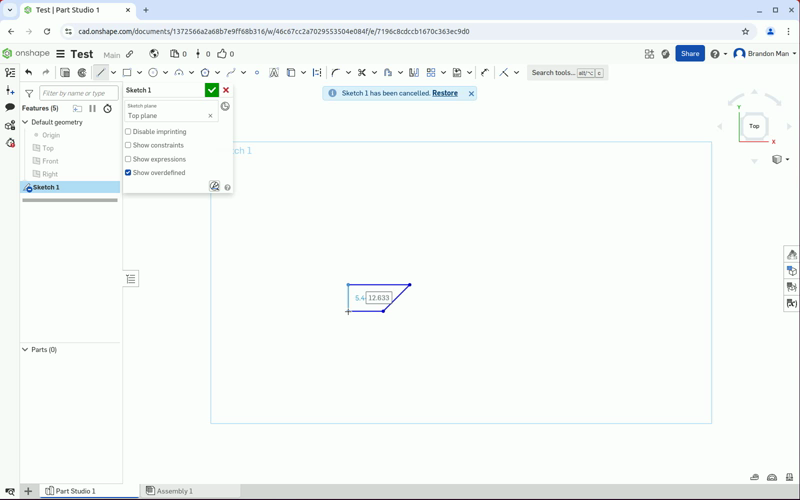
click(348, 311)
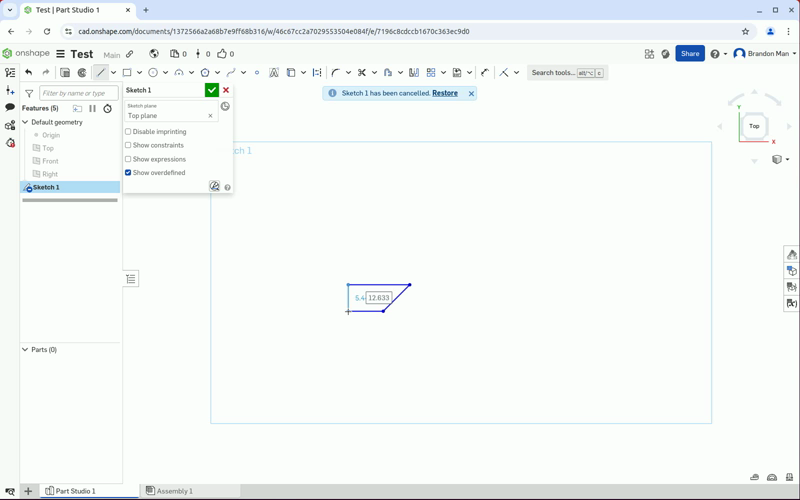
key(esc)
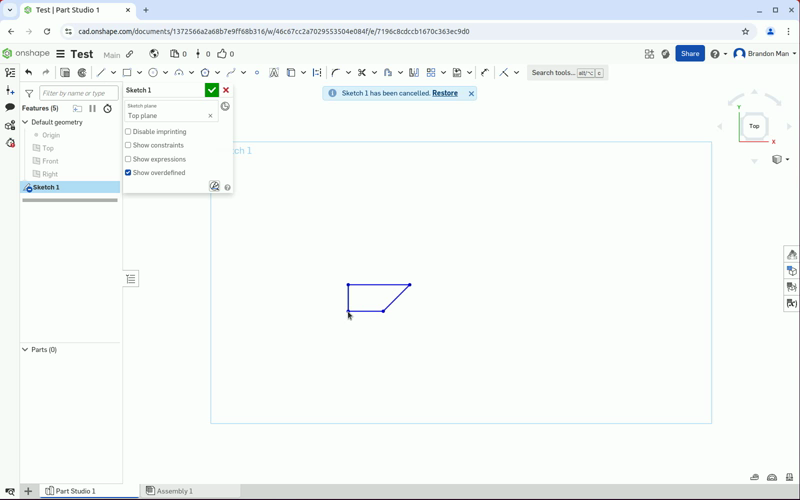
mouse_move(363, 300)
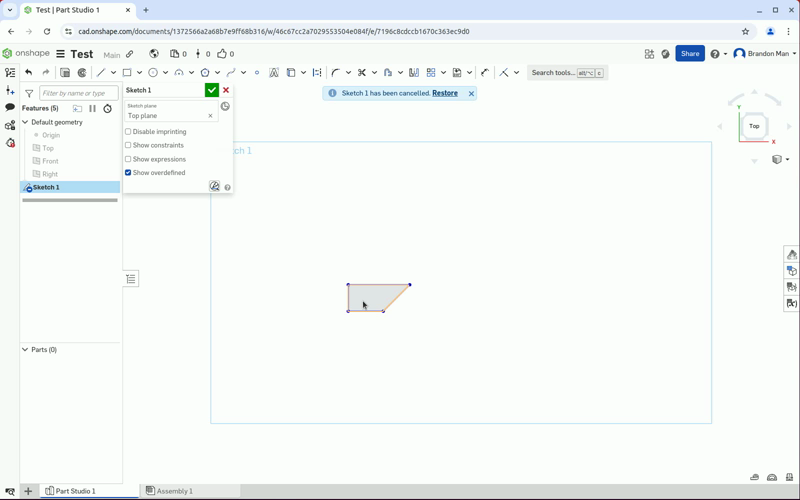
scroll(6)
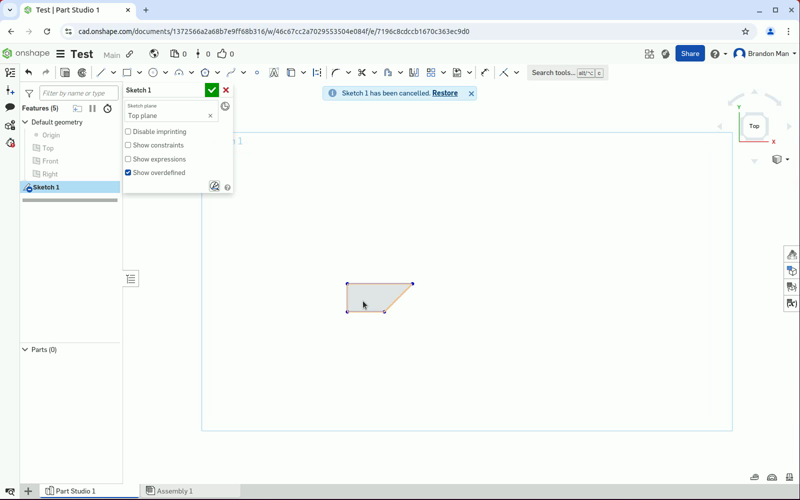
scroll(6)
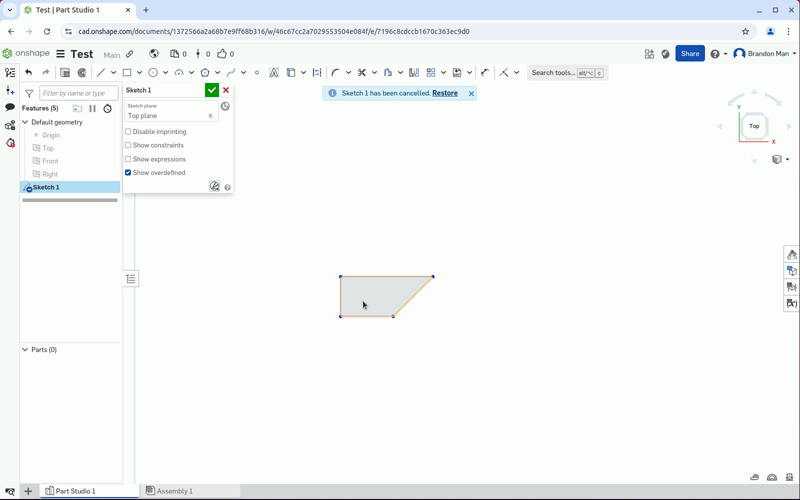
scroll(6)
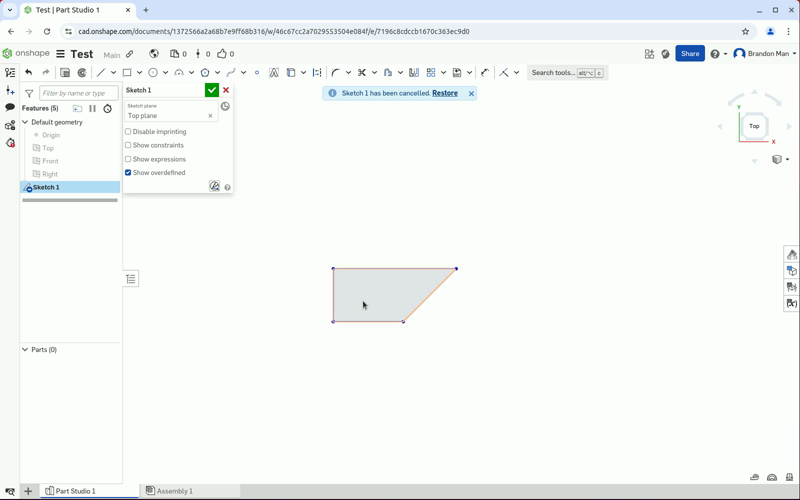
scroll(6)
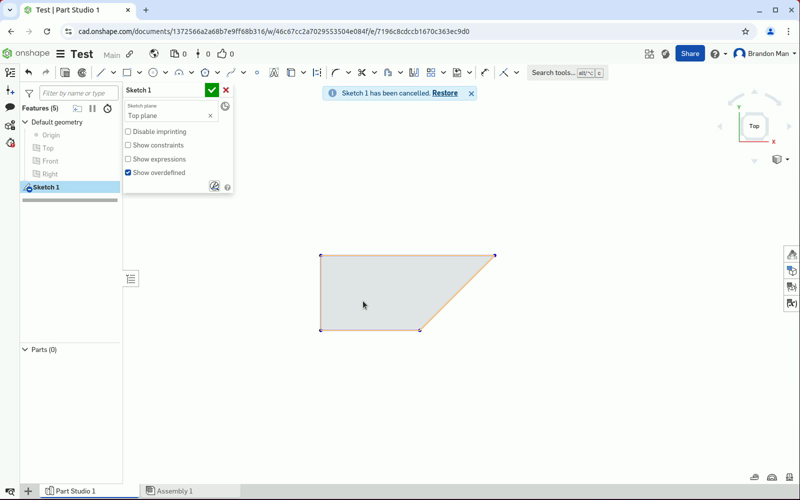
scroll(6)
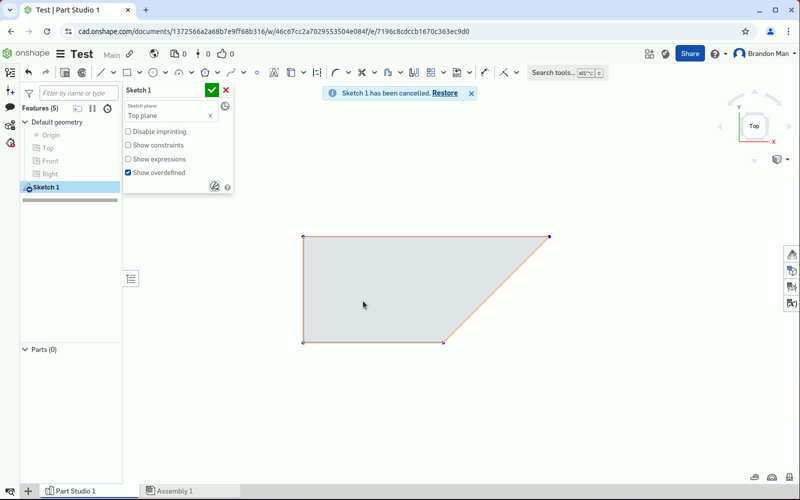
scroll(6)
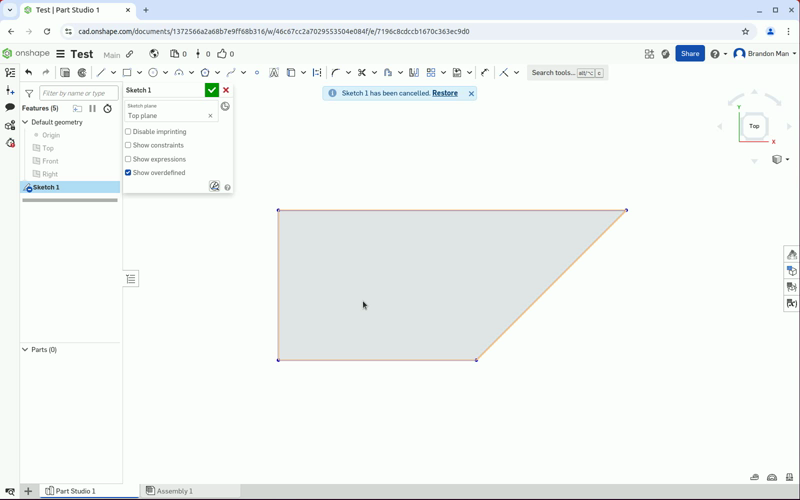
scroll(6)
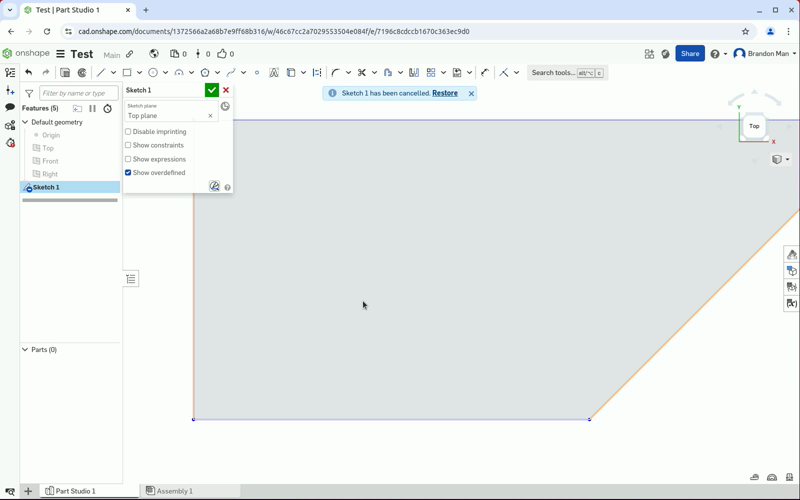
click(363, 300)
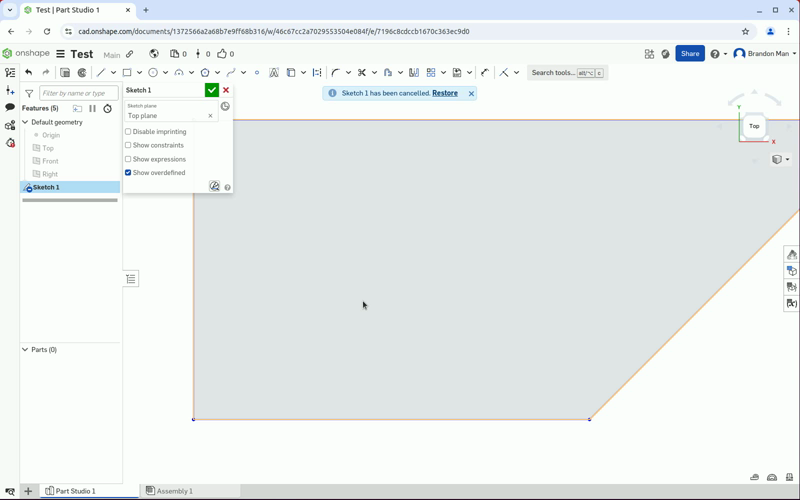
scroll(-6)
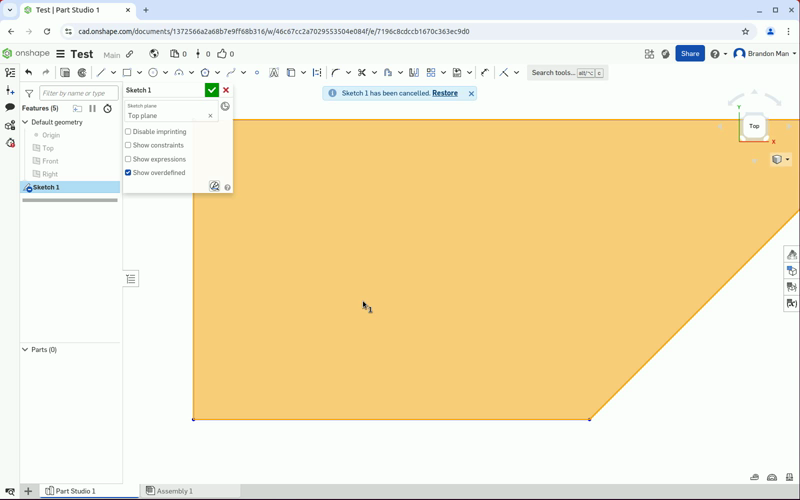
scroll(-6)
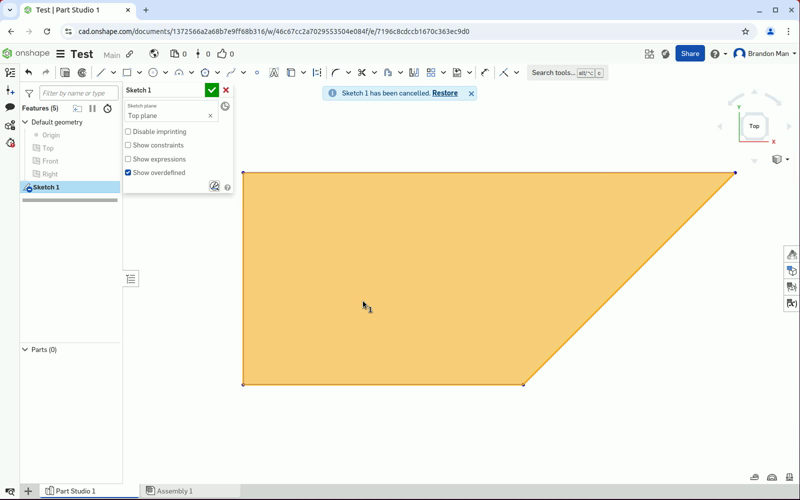
scroll(-6)
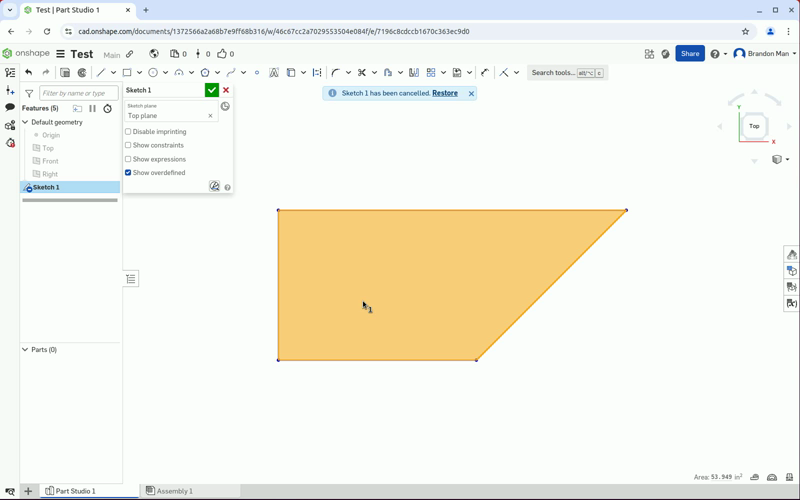
scroll(-6)
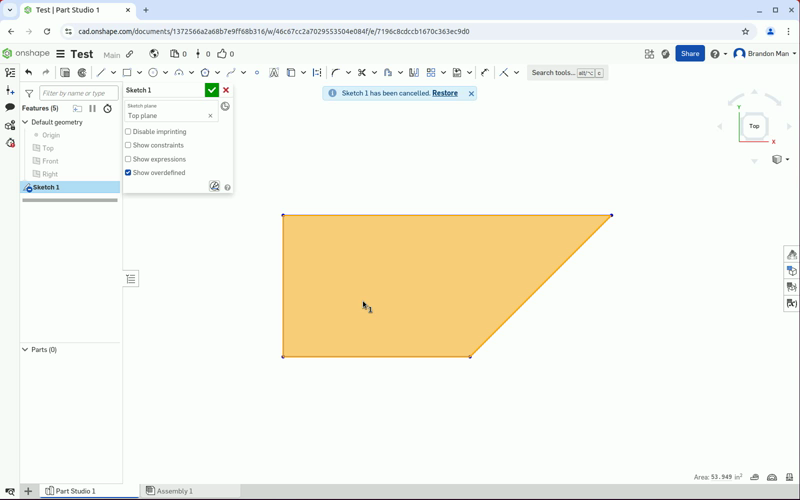
scroll(-6)
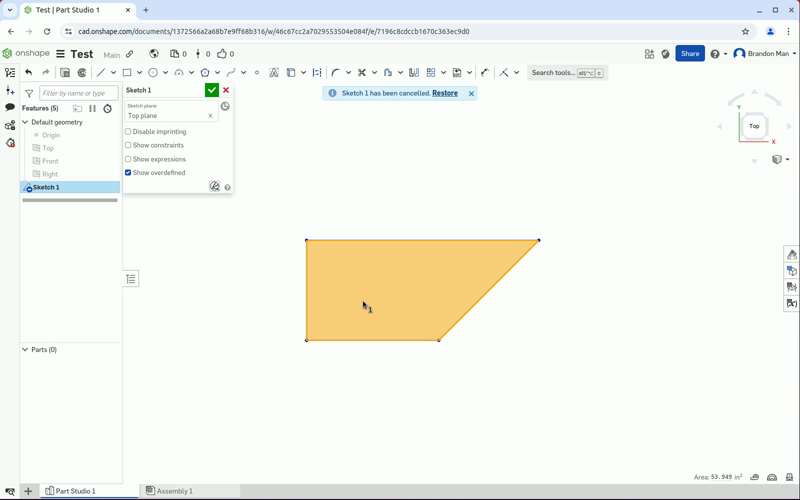
scroll(-6)
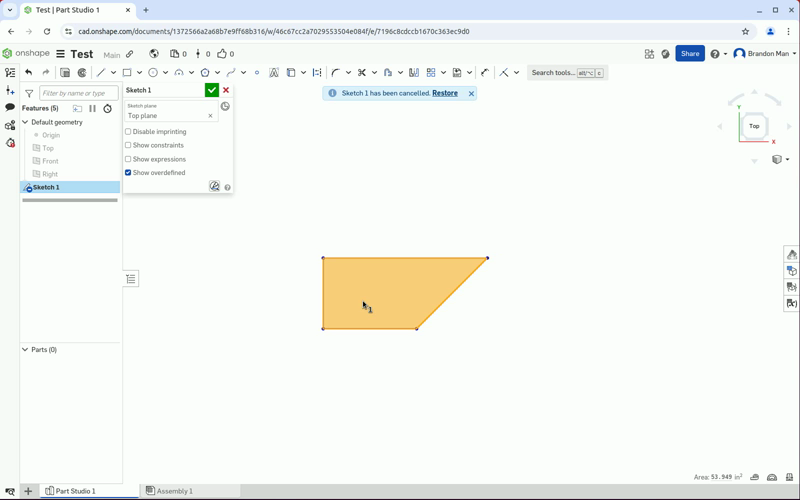
scroll(-6)
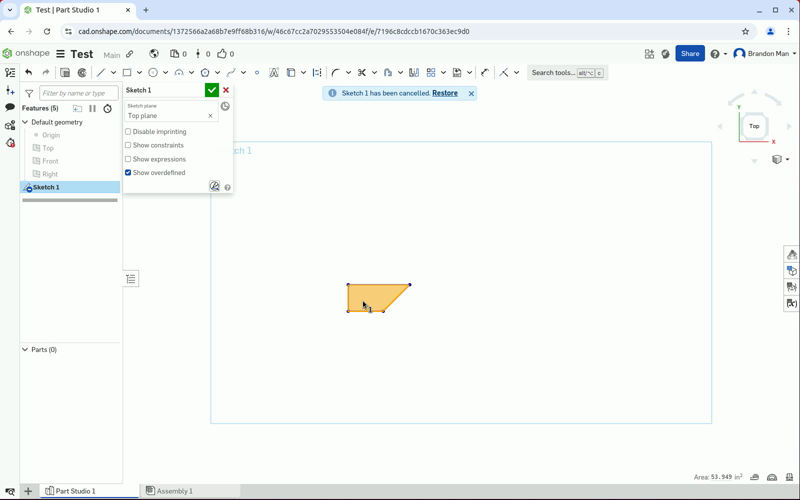
mouse_move(73, 352)
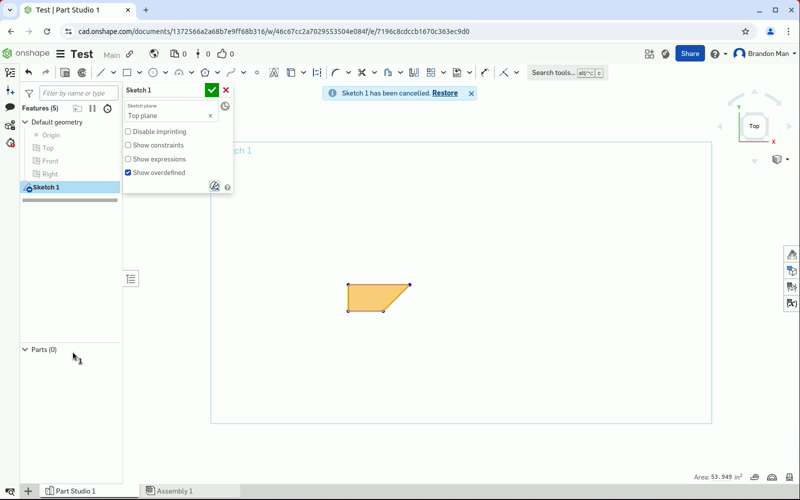
key(shift+y)
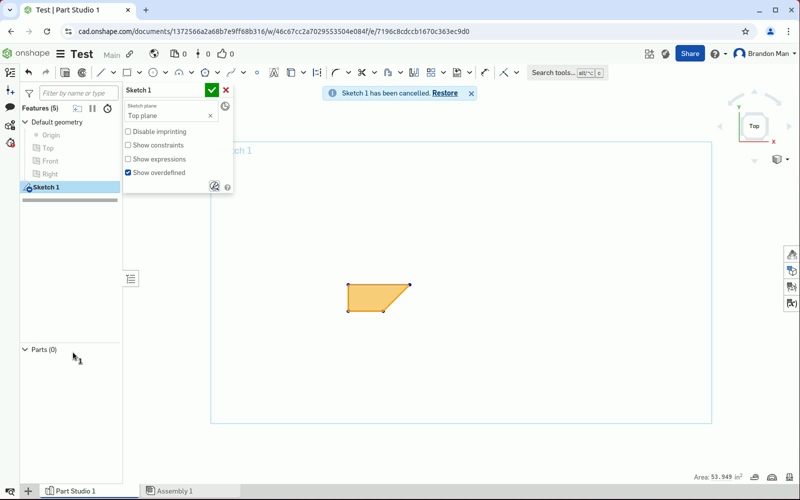
key(shift+e)
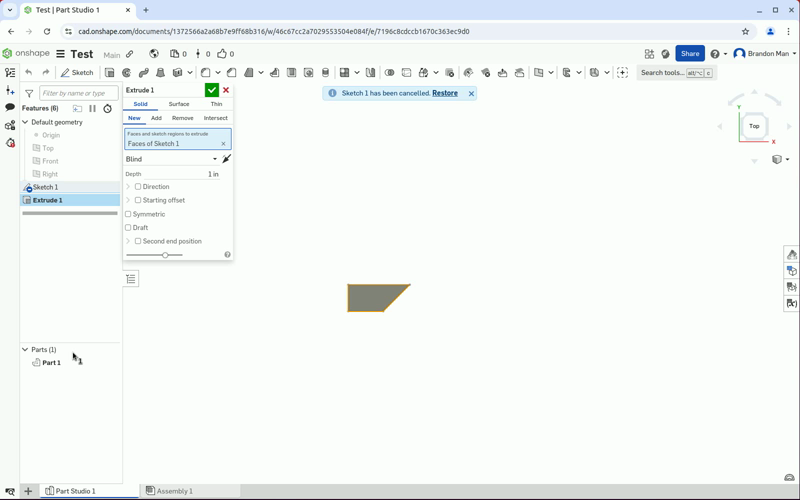
mouse_move(143, 106)
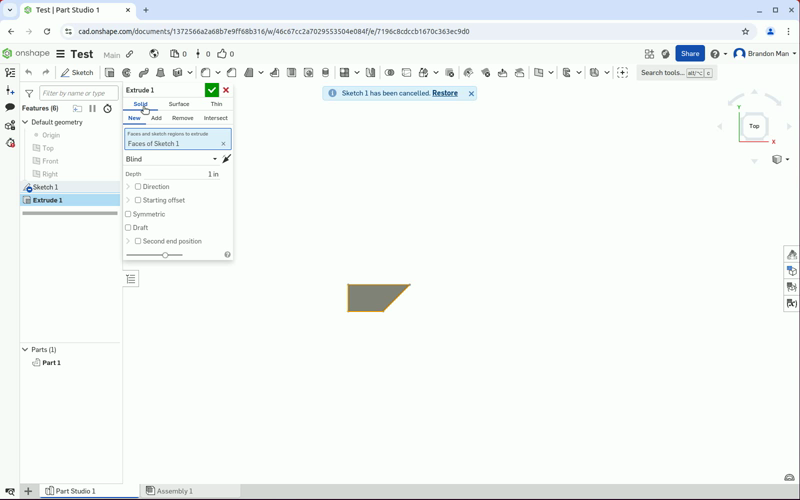
click(143, 106)
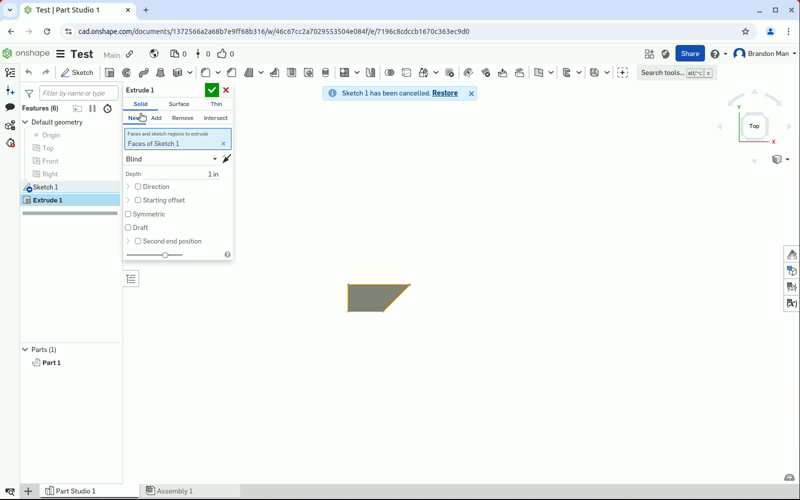
mouse_move(137, 120)
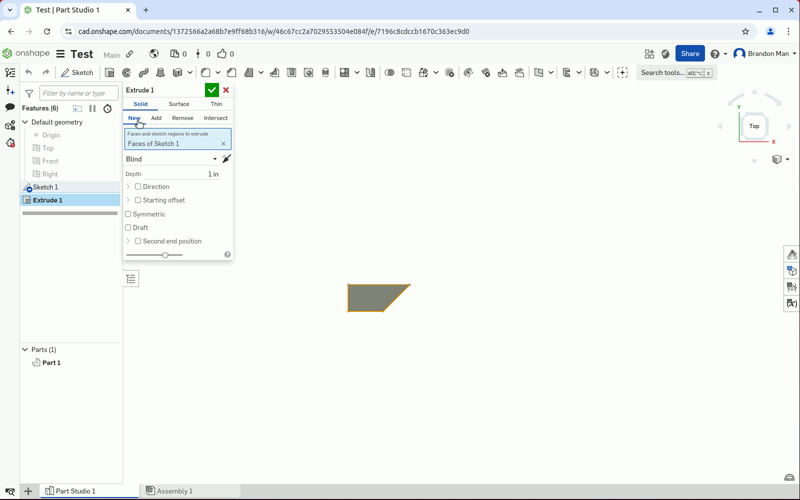
click(137, 120)
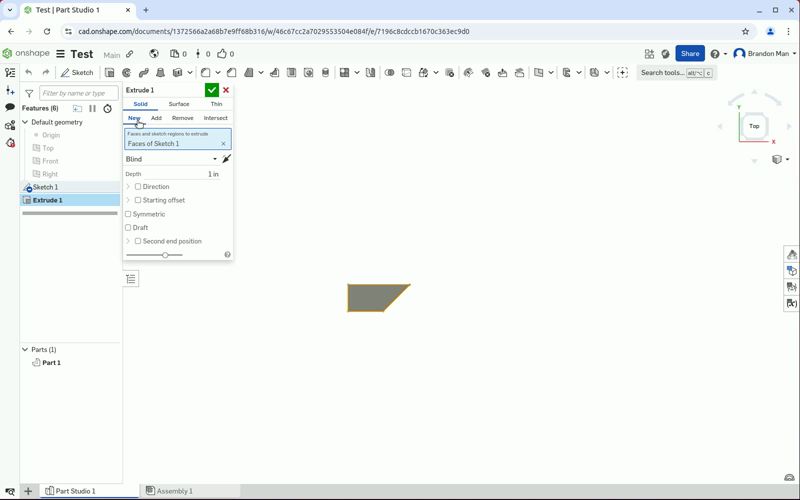
key(tab, 4)
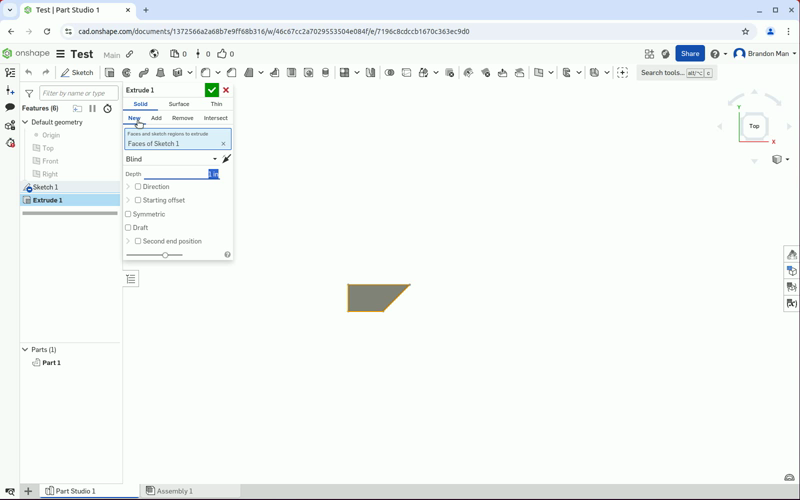
text(-7.221)
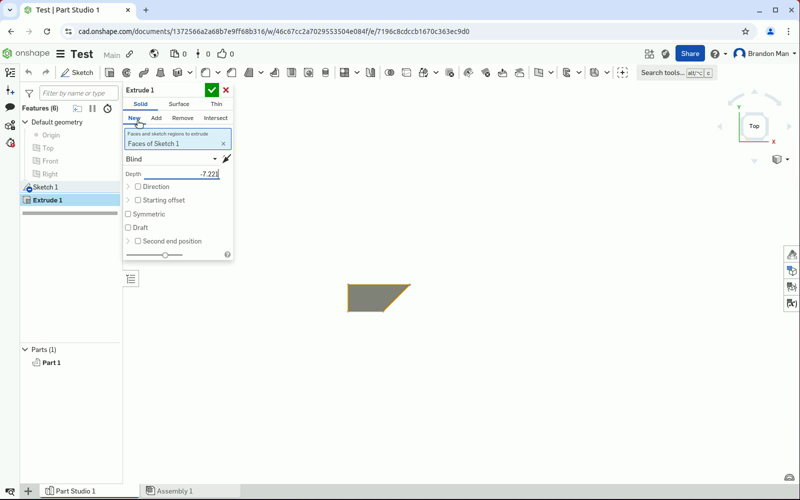
key(tab, 3)
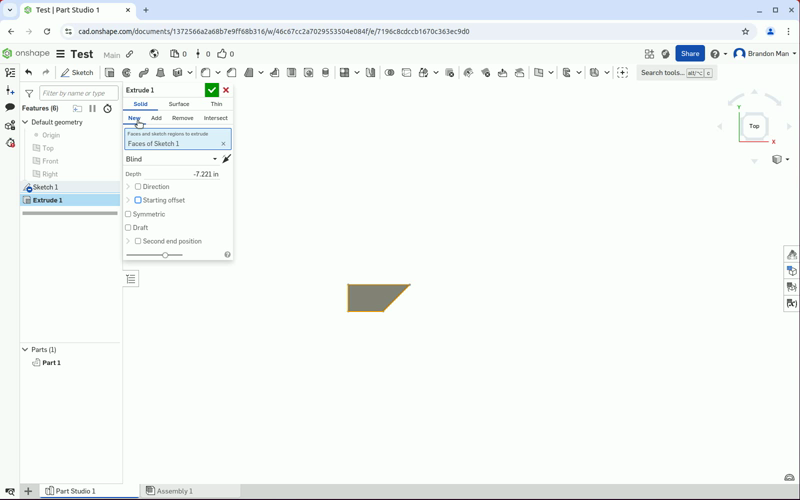
key(tab, 2)
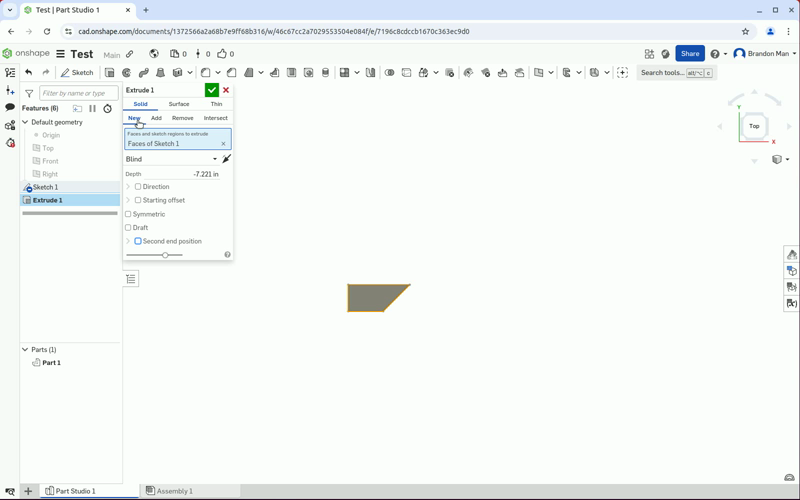
key(space)
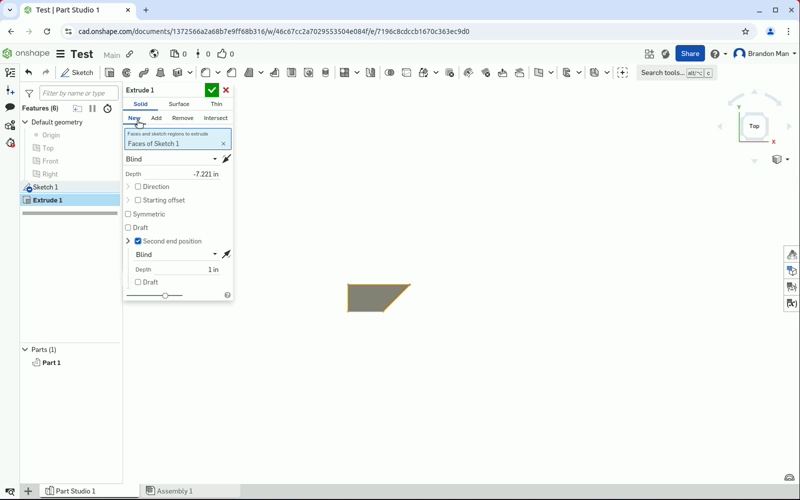
key(tab, 3)
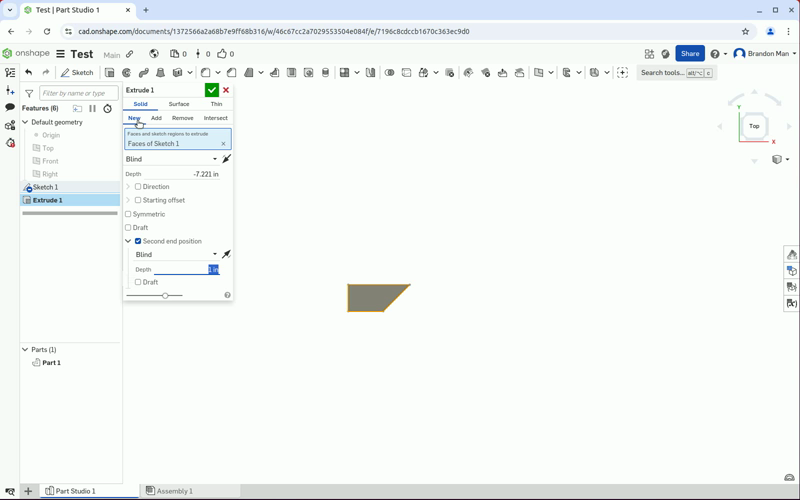
text(6.258)
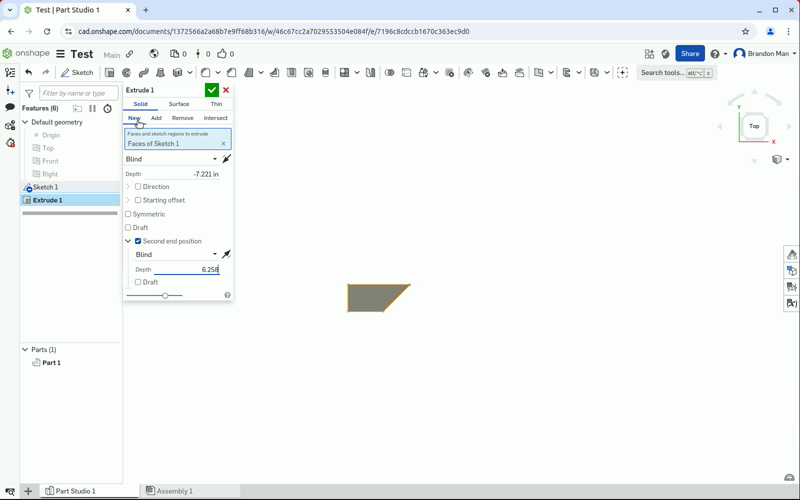
key(enter)
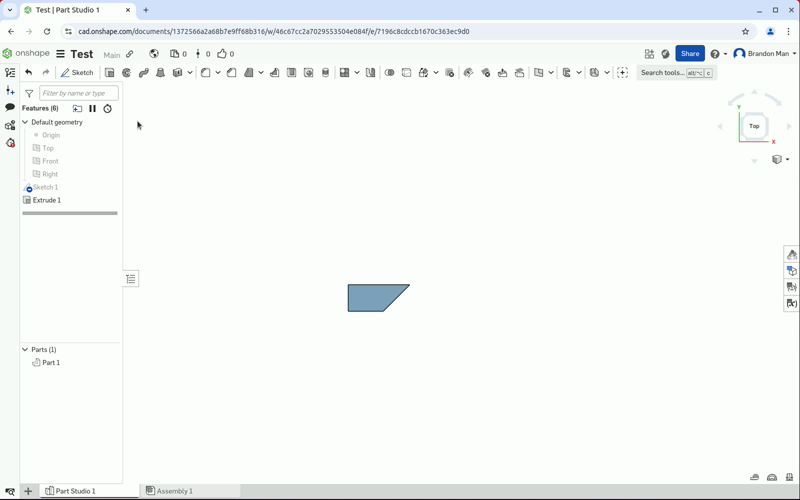
key(shift+h)
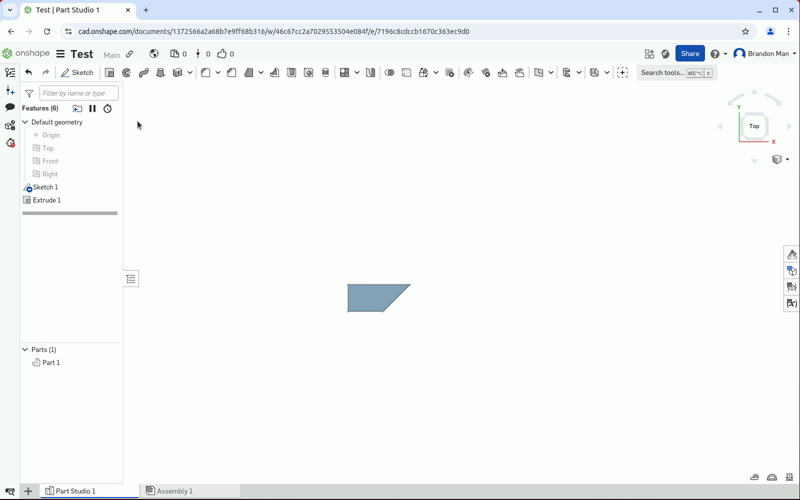
key(shift+h)
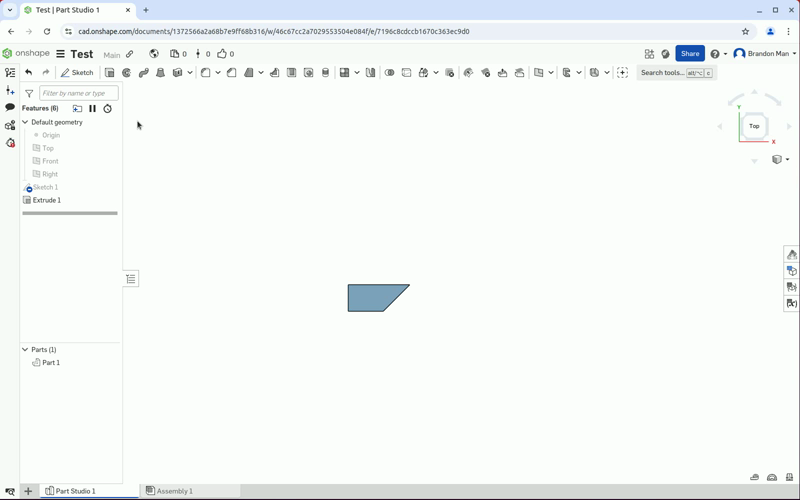
mouse_move(73, 189)
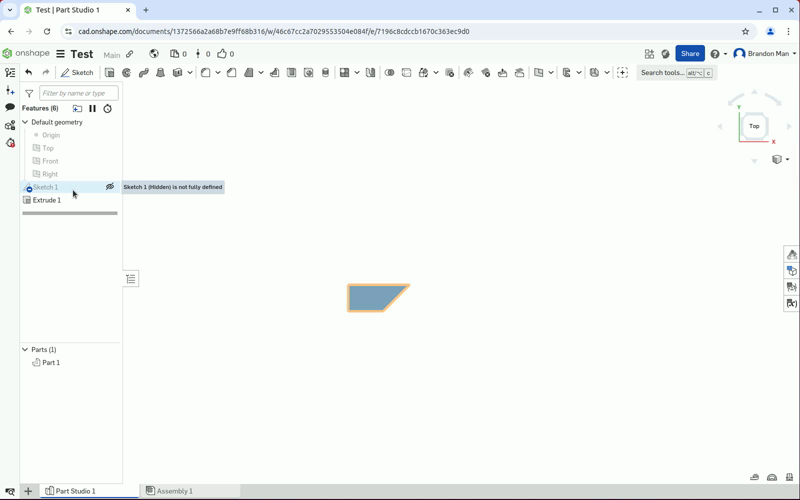
click(73, 189)
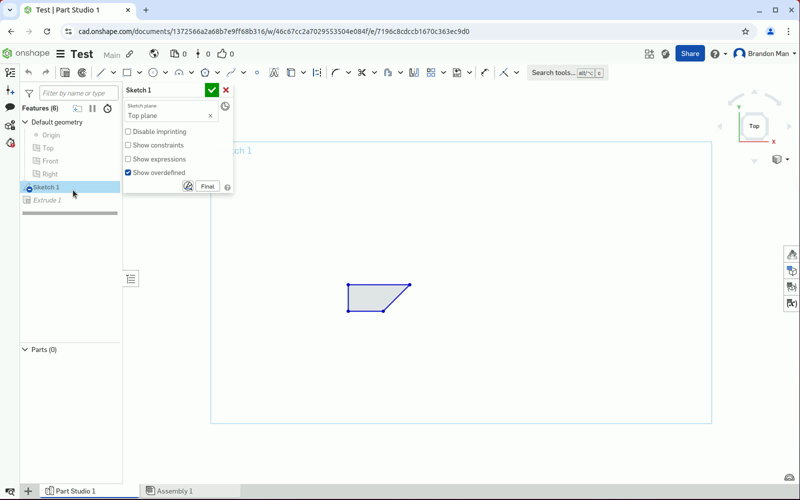
mouse_move(229, 92)
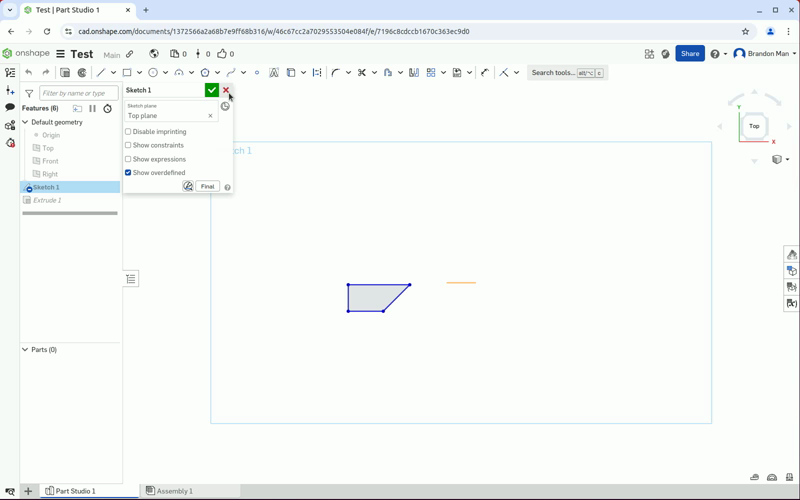
click(229, 92)
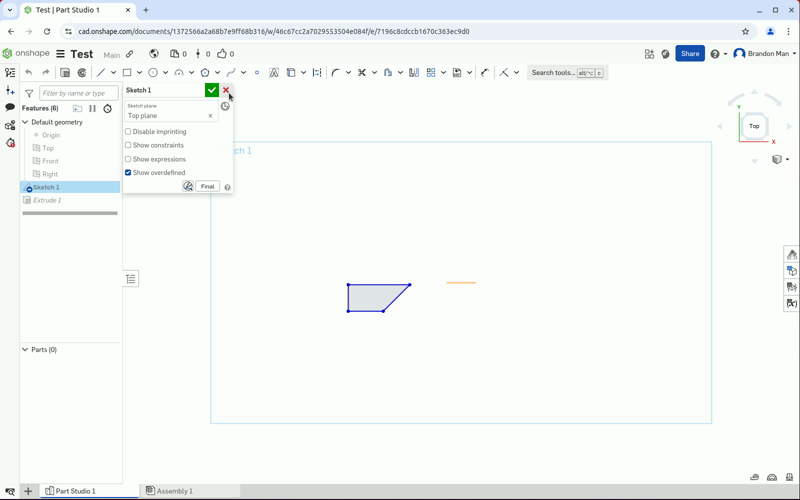
key(shift+s)
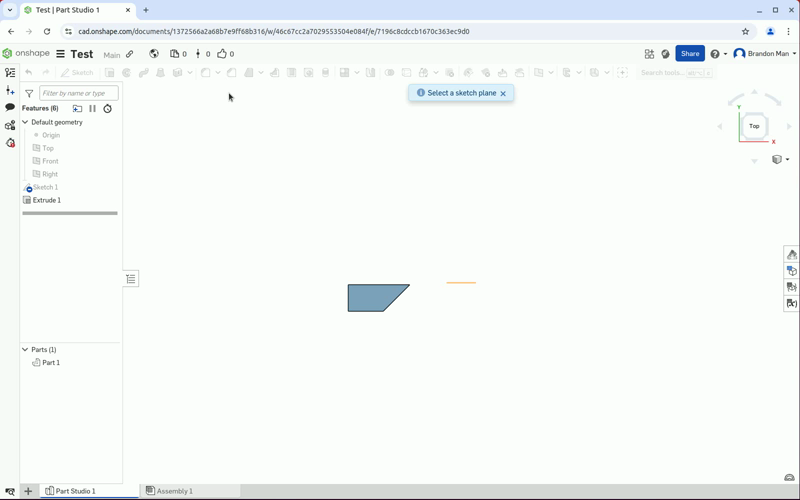
mouse_move(73, 150)
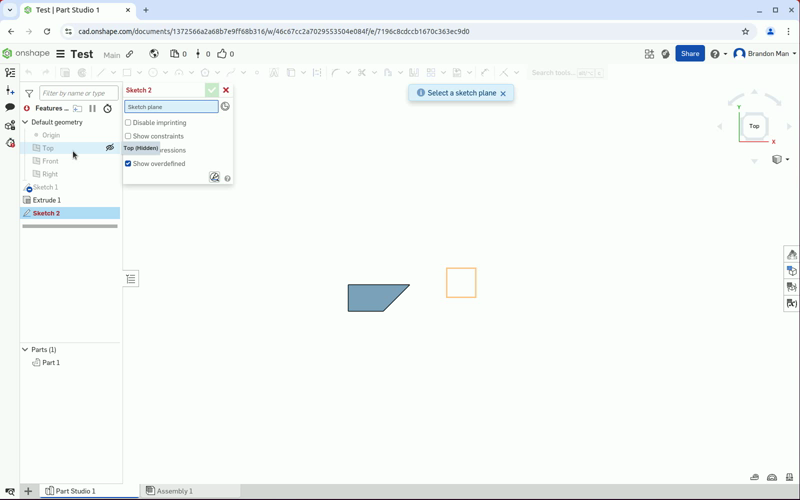
click(73, 150)
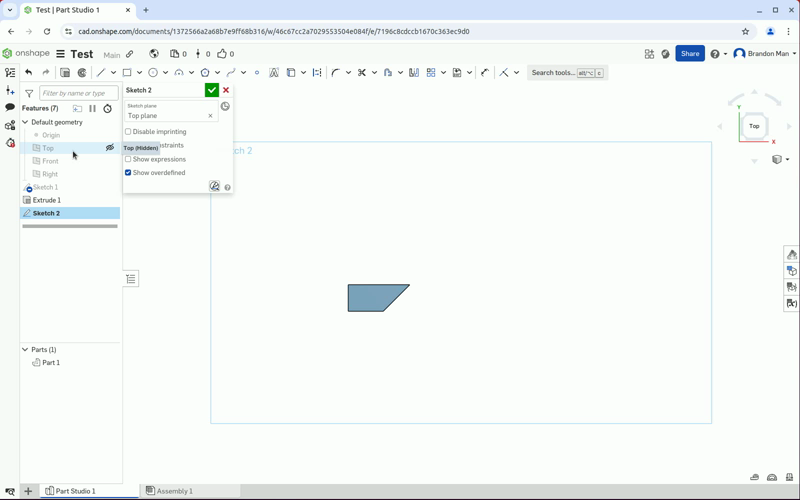
mouse_move(73, 352)
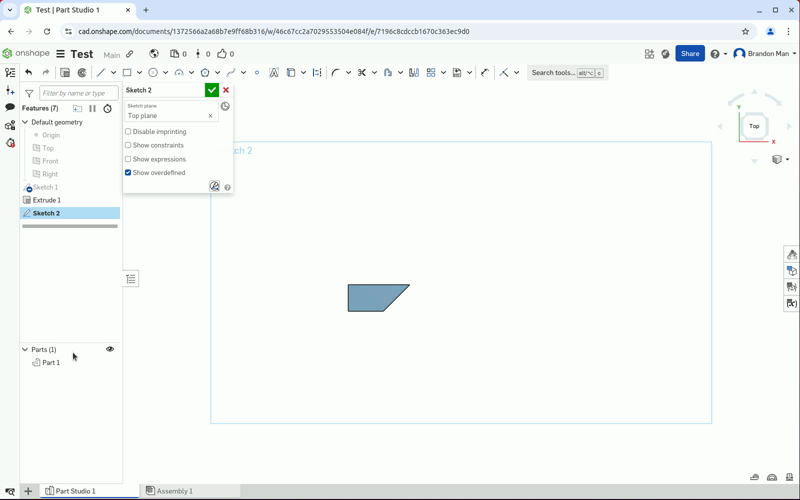
key(y)
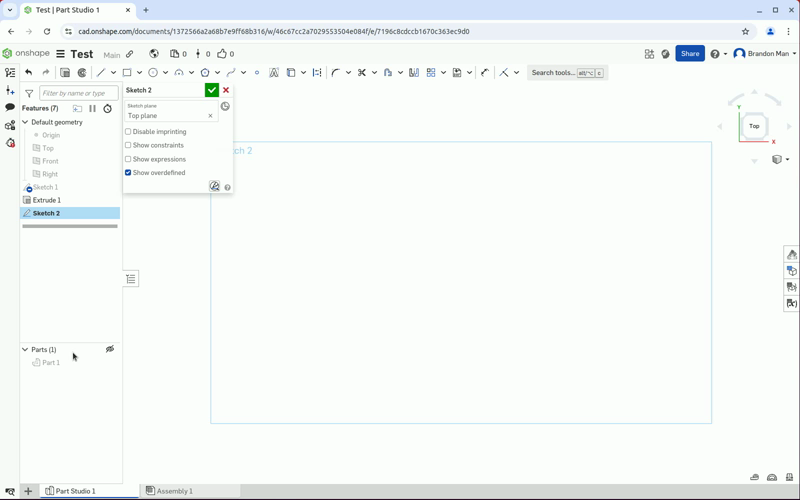
key(l)
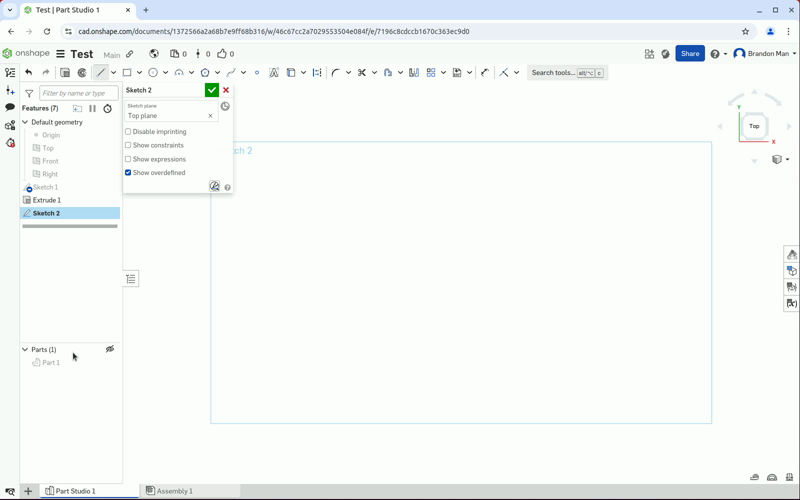
key_down(shift)
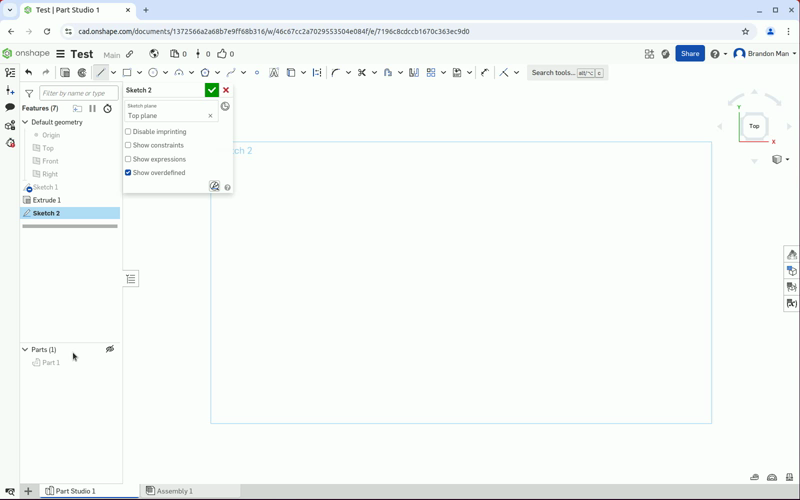
mouse_move(512, 285)
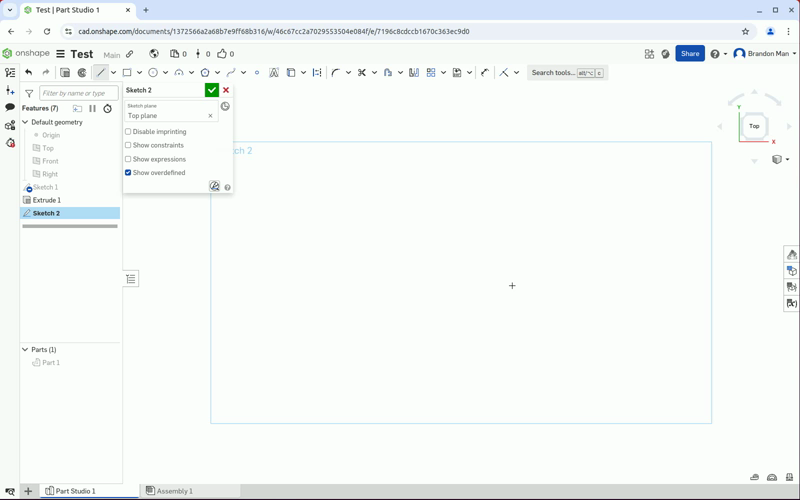
click(512, 285)
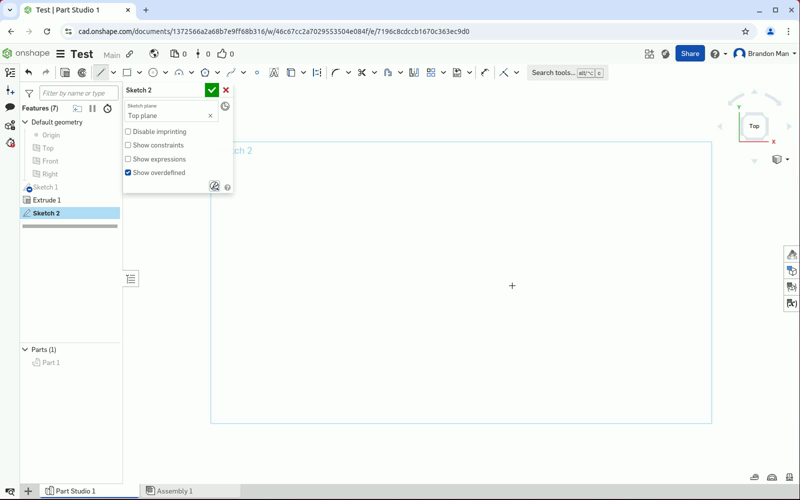
key_up(shift)
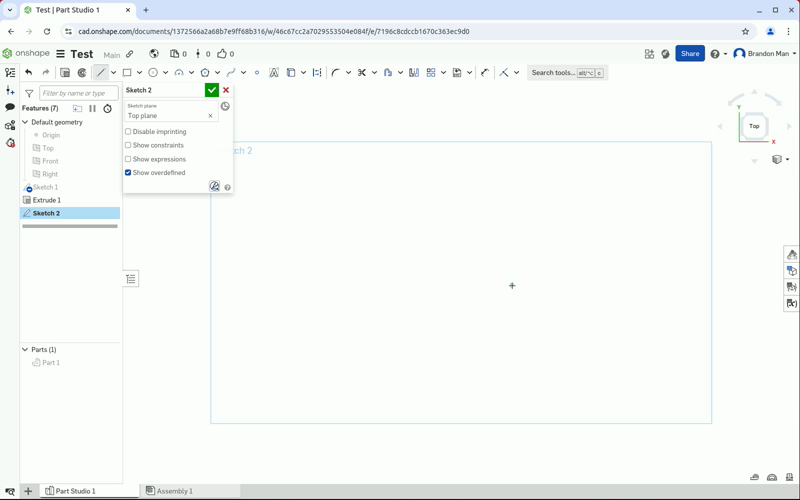
key_down(shift)
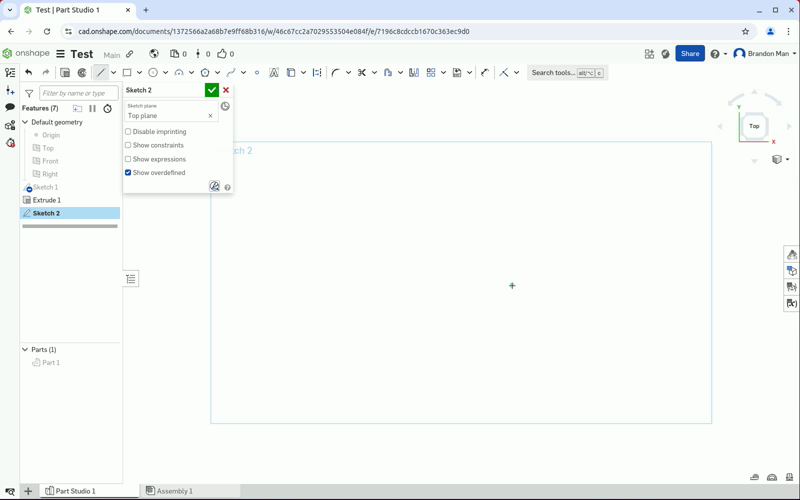
mouse_move(542, 285)
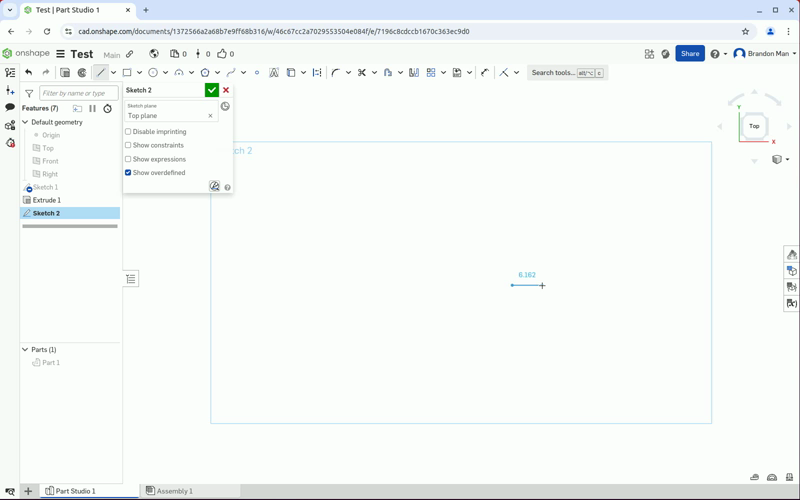
mouse_move(538, 311)
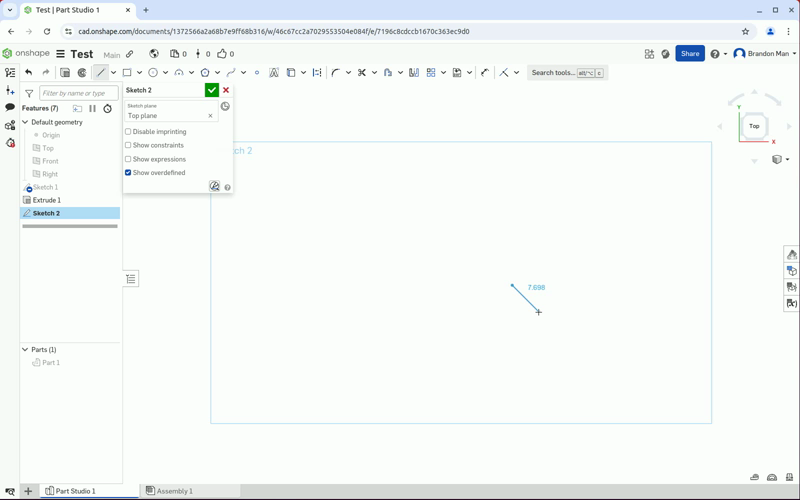
click(538, 311)
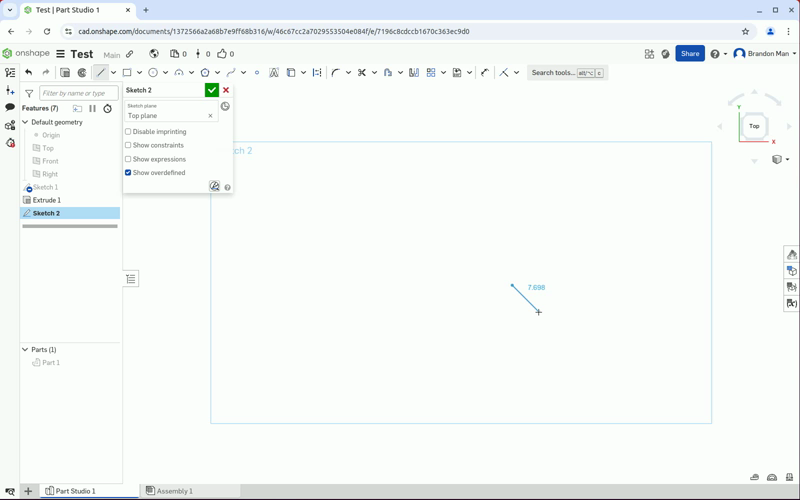
key_up(shift)
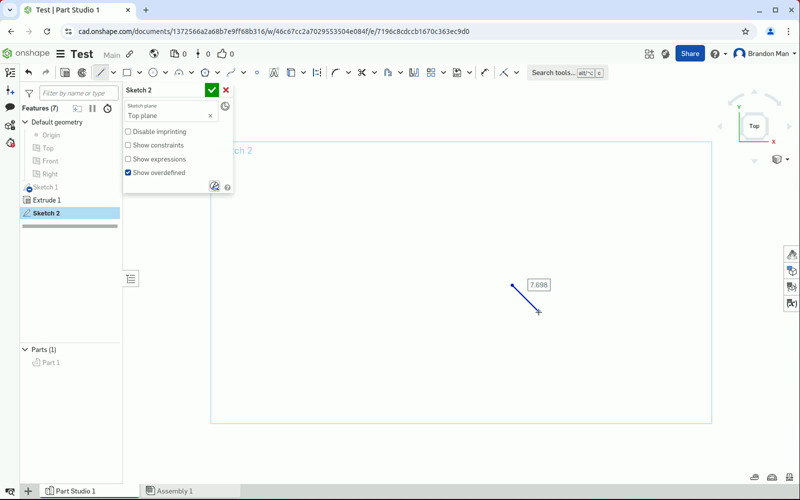
key_down(shift)
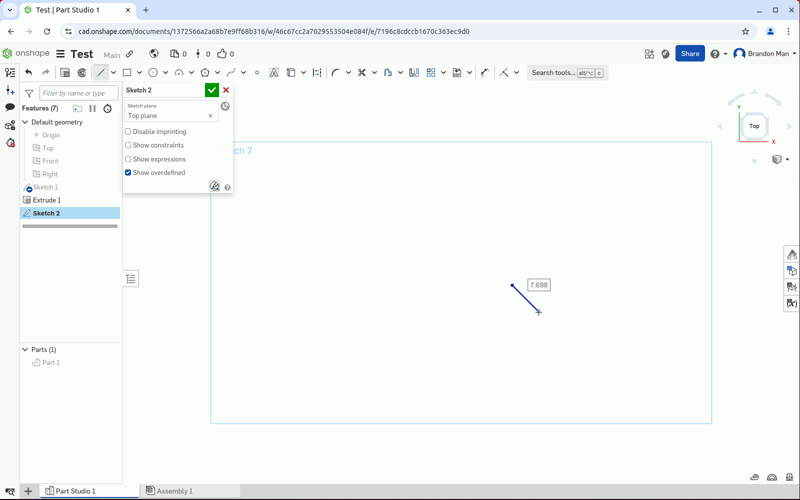
mouse_move(568, 311)
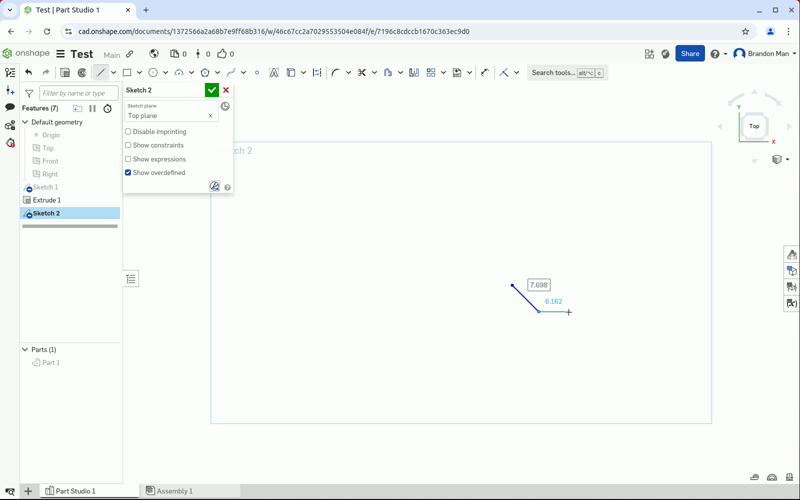
mouse_move(573, 311)
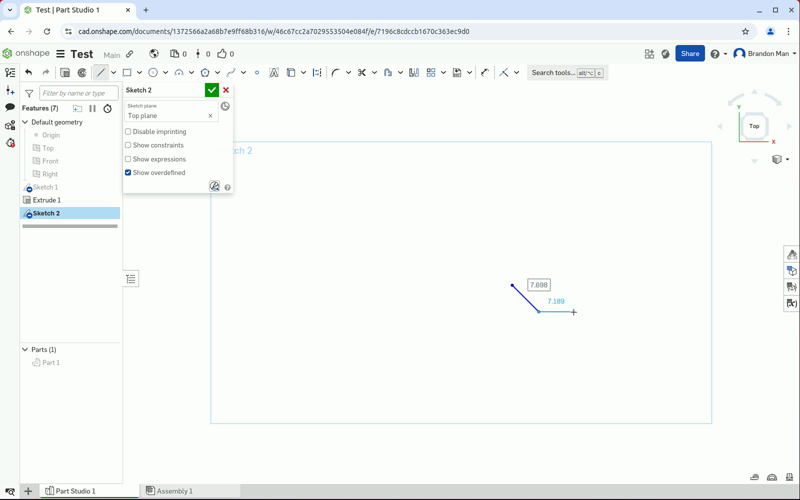
click(573, 311)
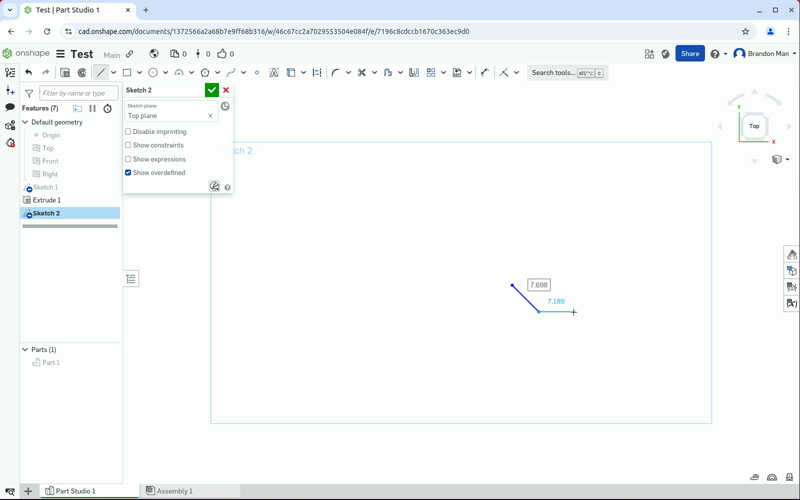
key_up(shift)
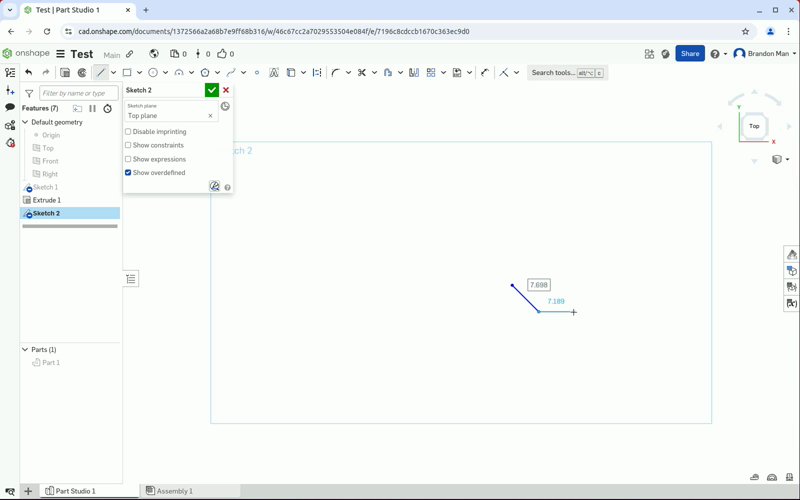
key_down(shift)
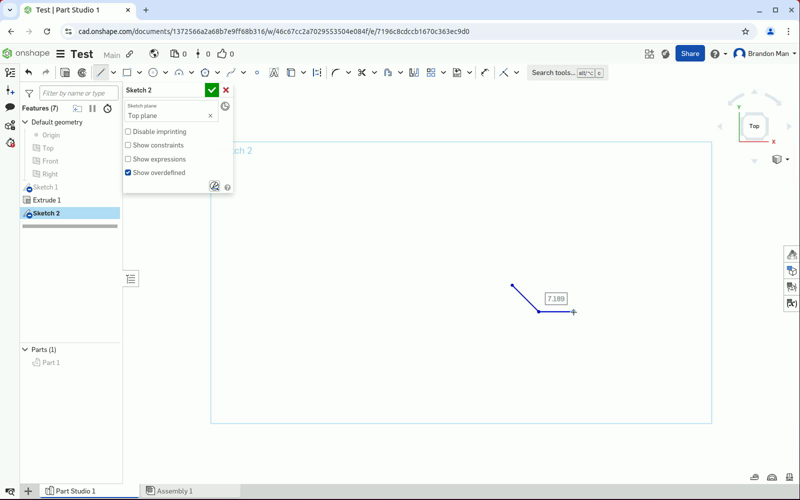
mouse_move(589, 311)
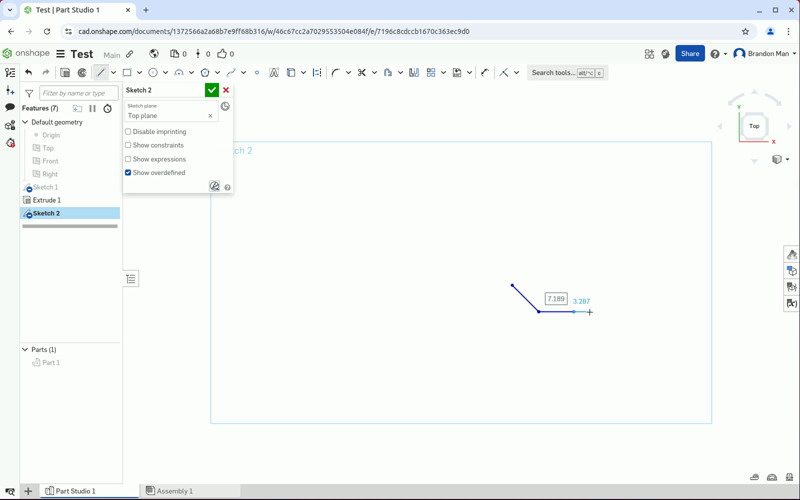
mouse_move(573, 285)
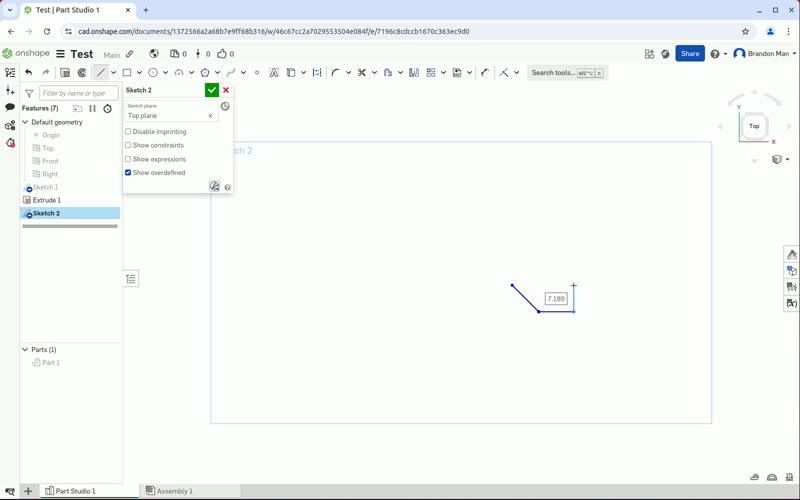
click(573, 285)
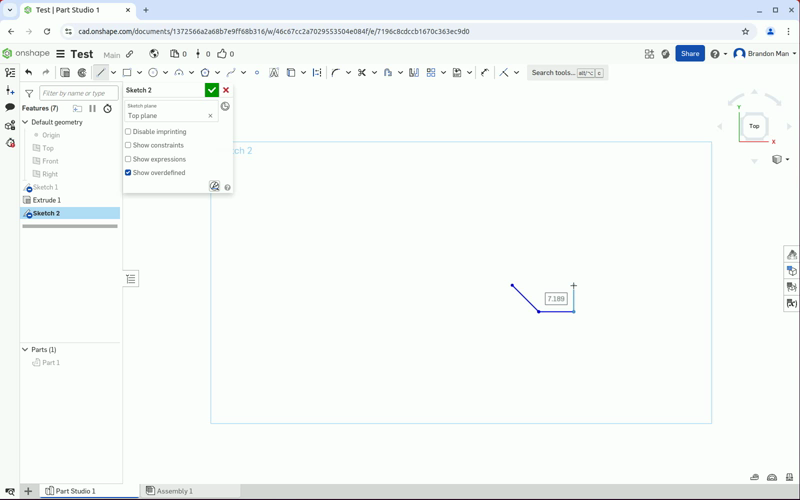
key_up(shift)
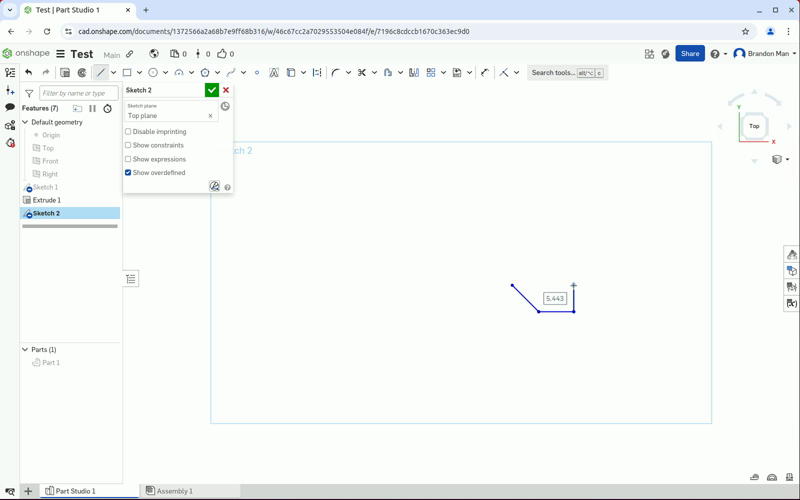
key_down(shift)
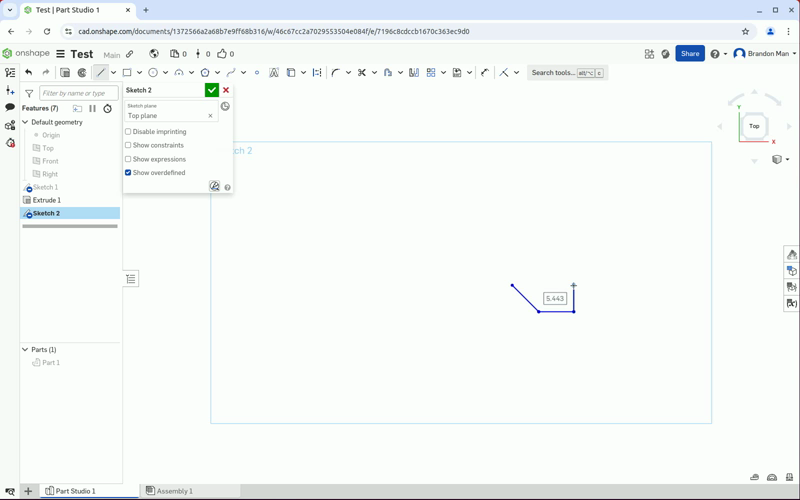
mouse_move(512, 285)
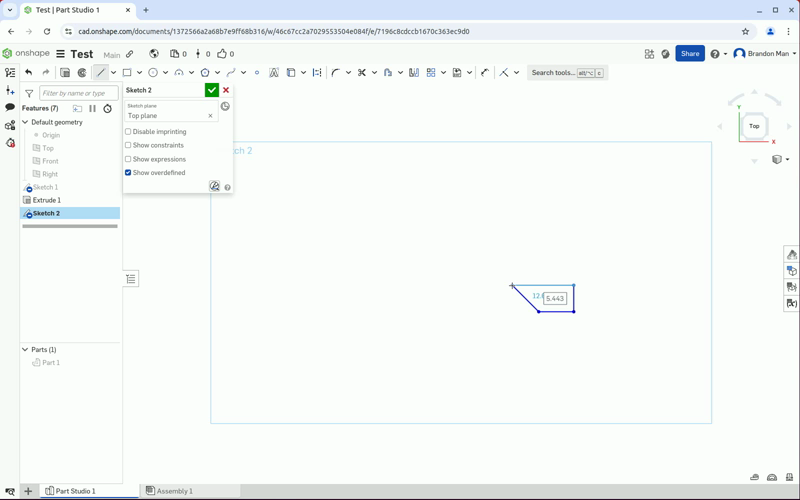
key_up(shift)
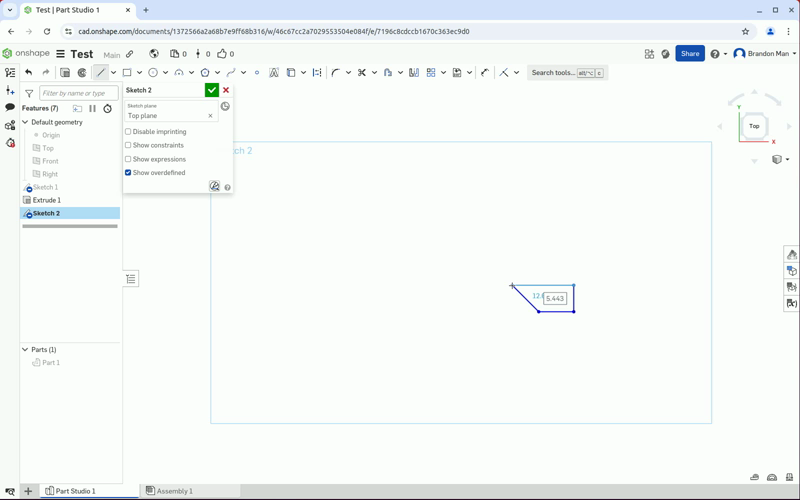
click(512, 285)
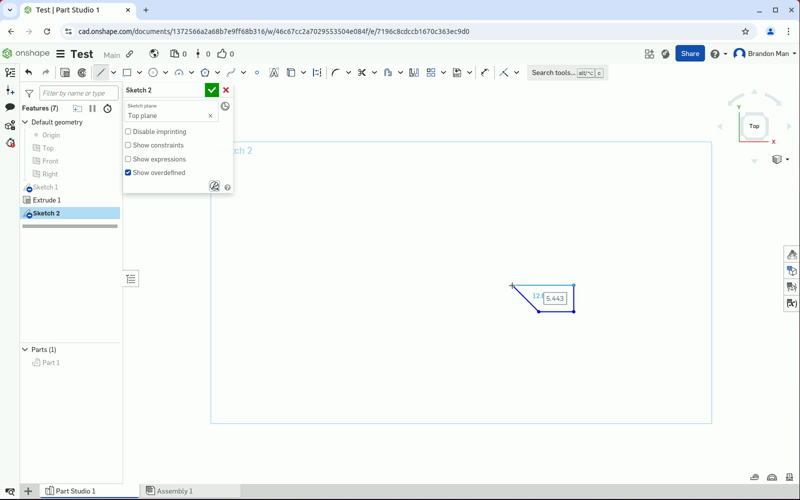
key(esc)
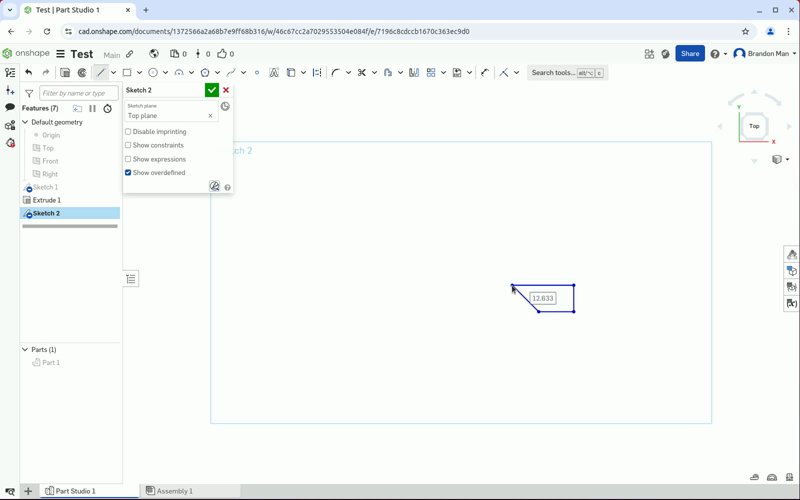
mouse_move(542, 302)
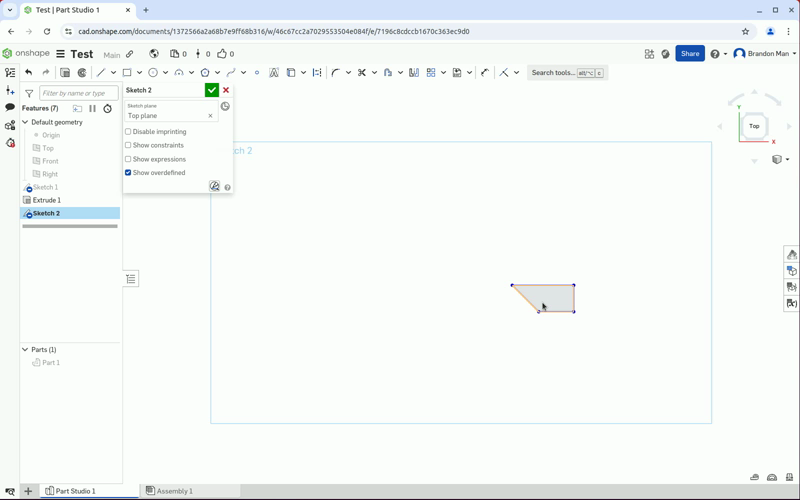
scroll(6)
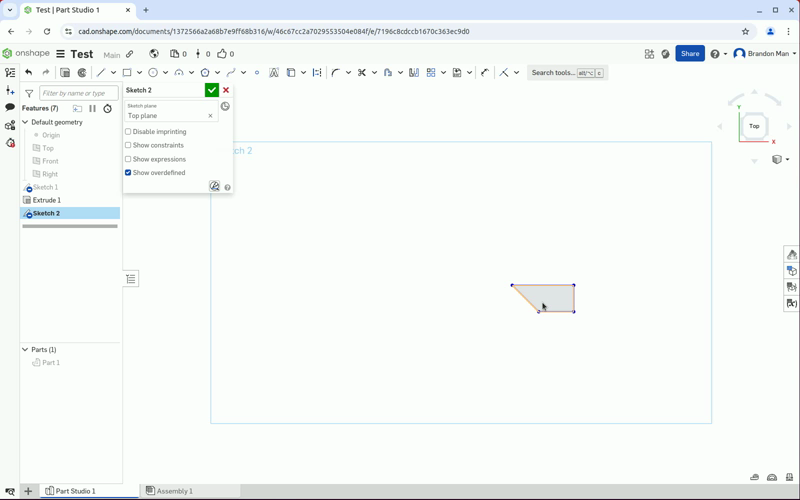
scroll(6)
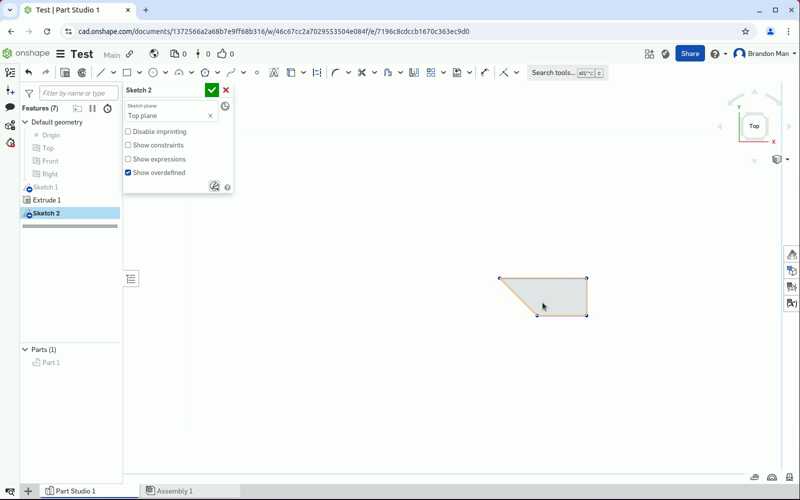
scroll(6)
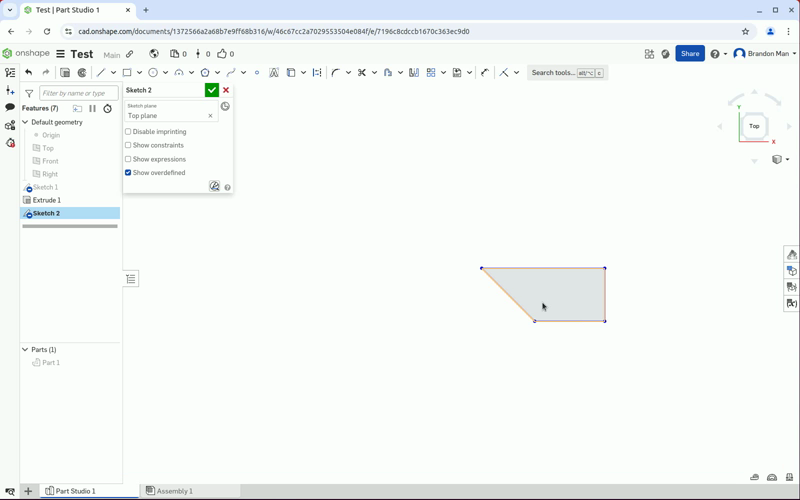
scroll(6)
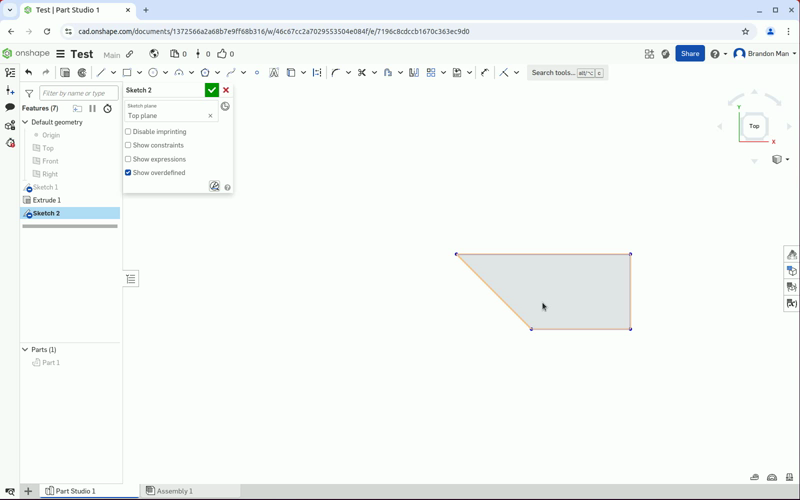
scroll(6)
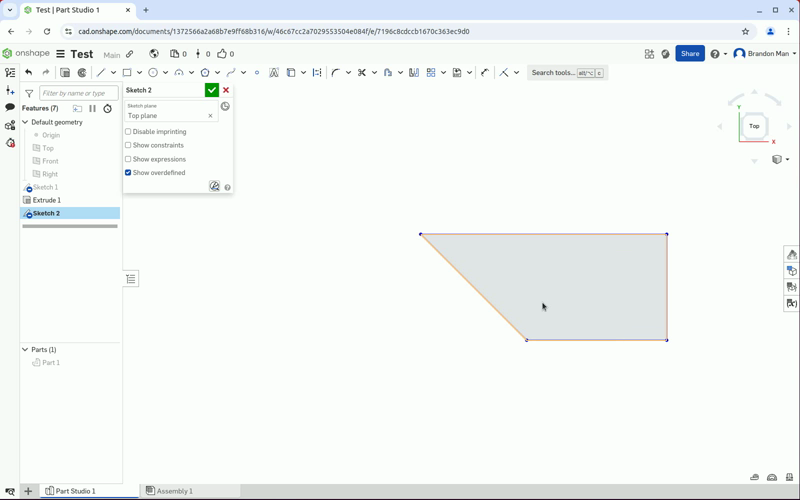
scroll(6)
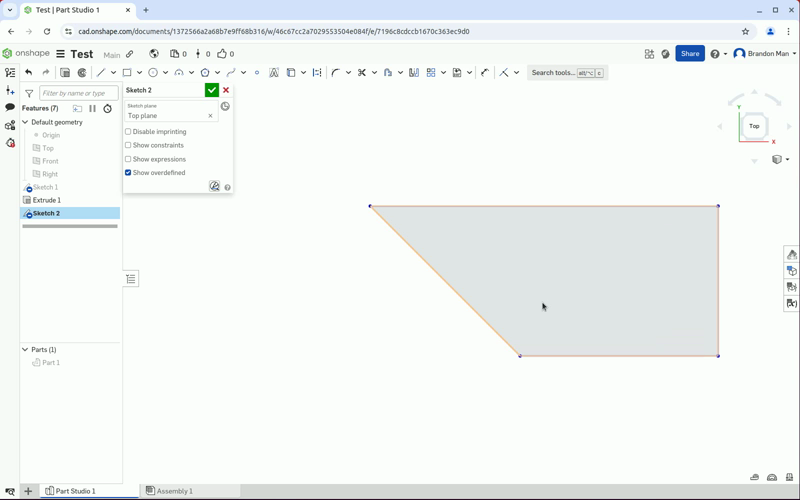
scroll(6)
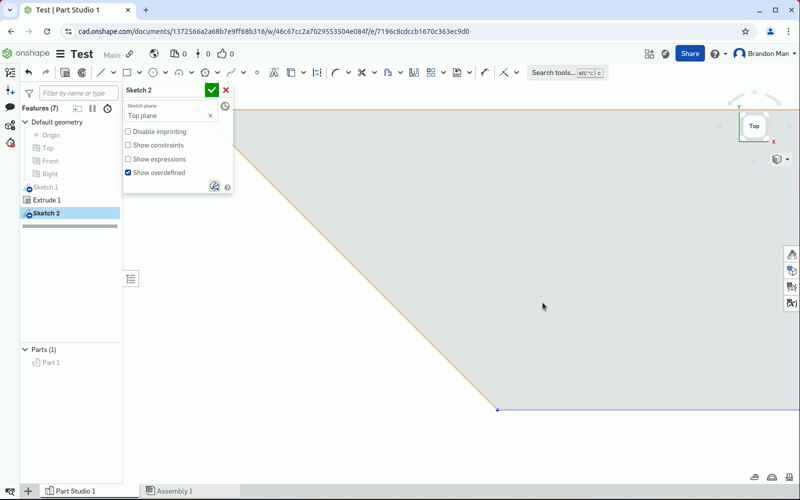
click(542, 302)
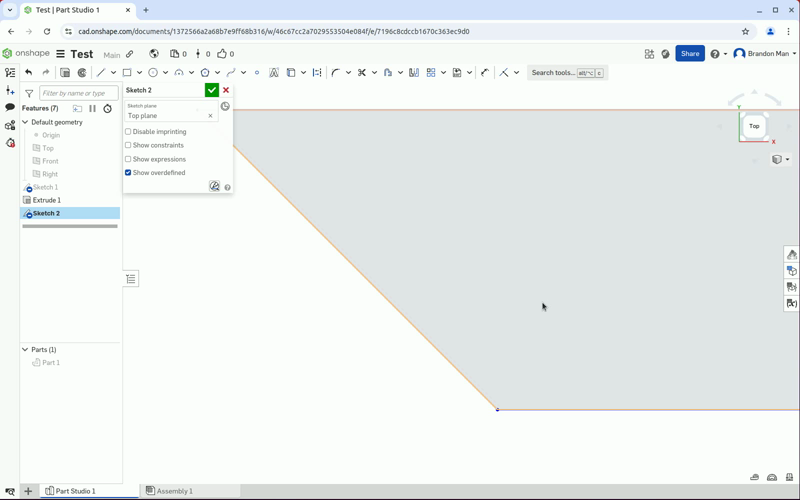
scroll(-6)
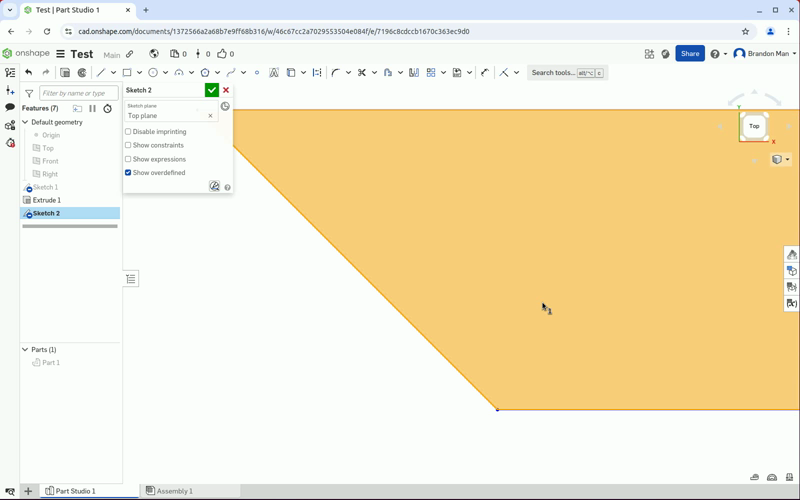
scroll(-6)
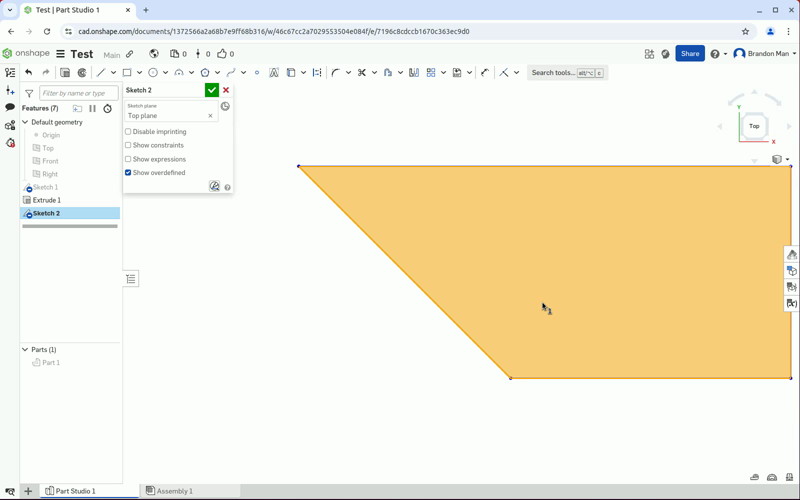
scroll(-6)
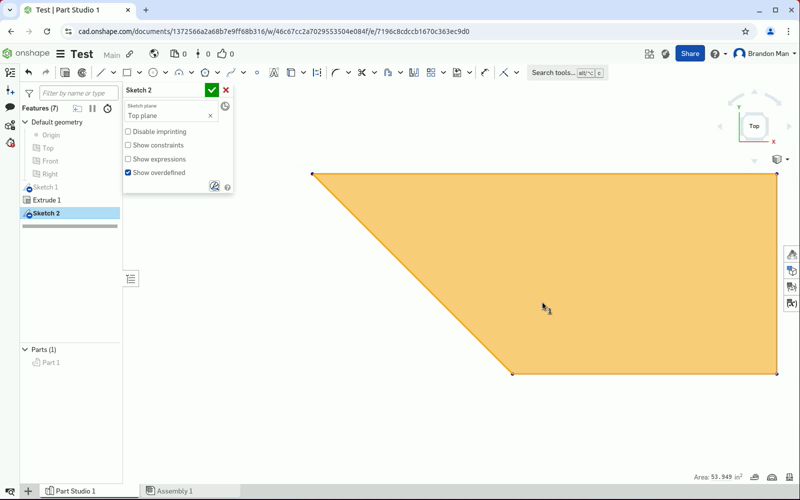
scroll(-6)
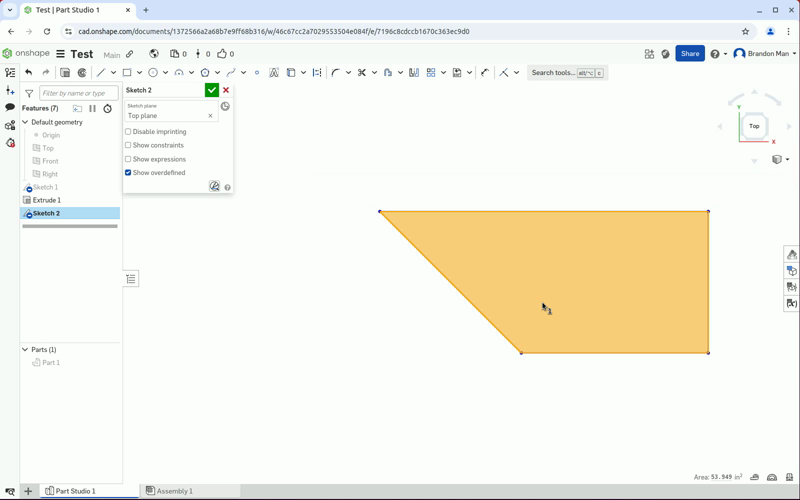
scroll(-6)
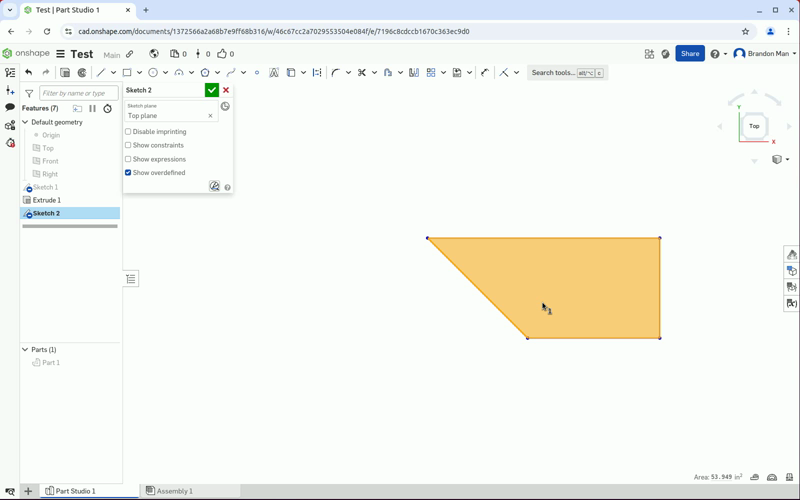
scroll(-6)
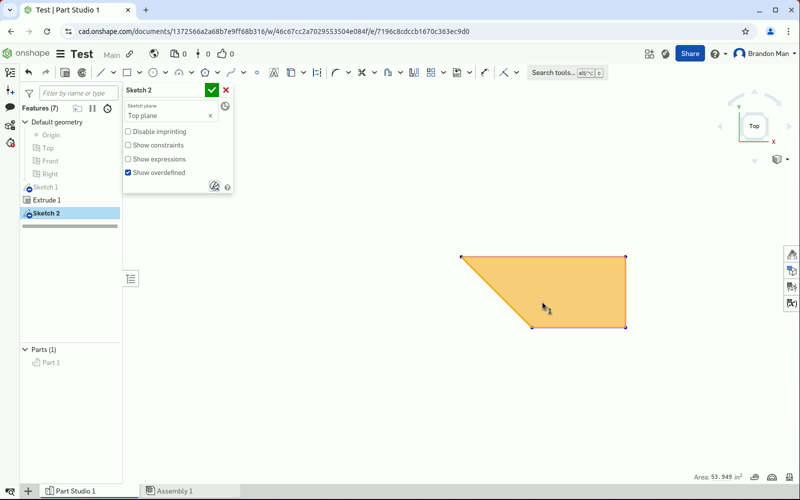
scroll(-6)
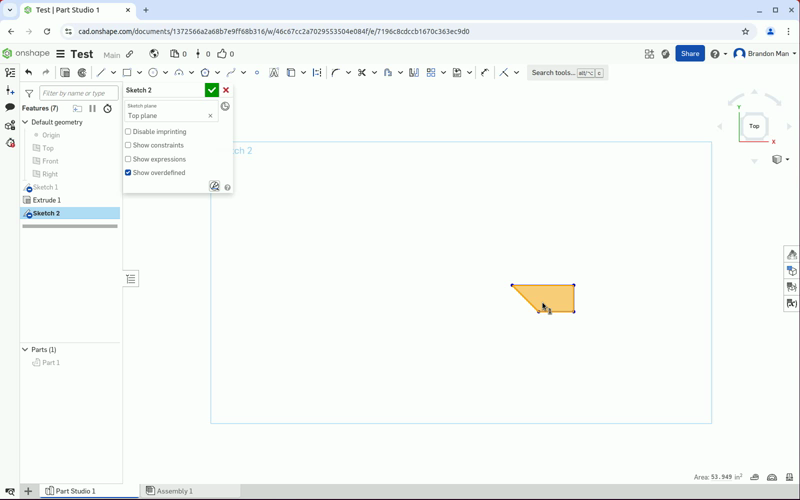
mouse_move(73, 352)
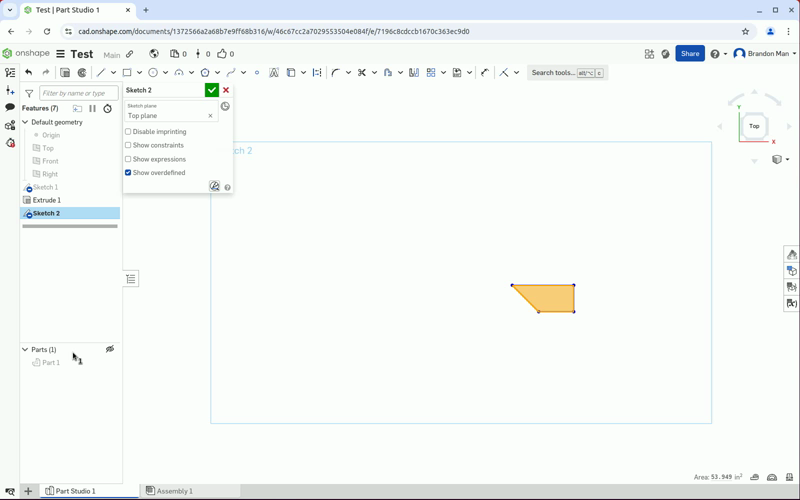
key(shift+y)
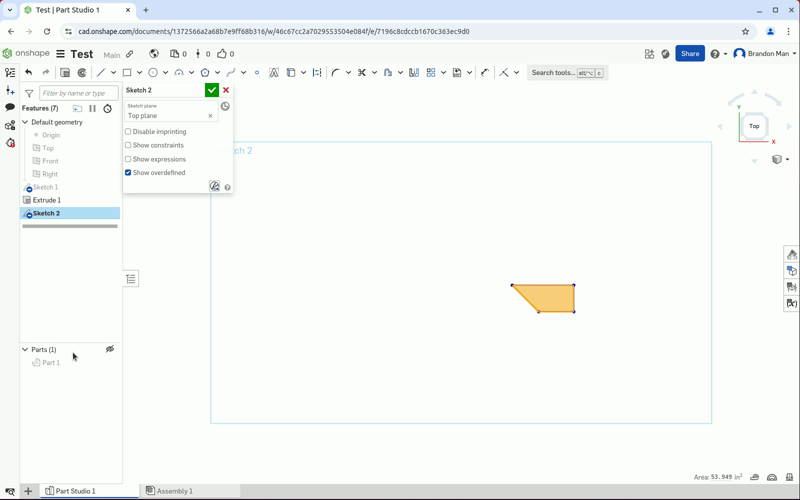
key(shift+e)
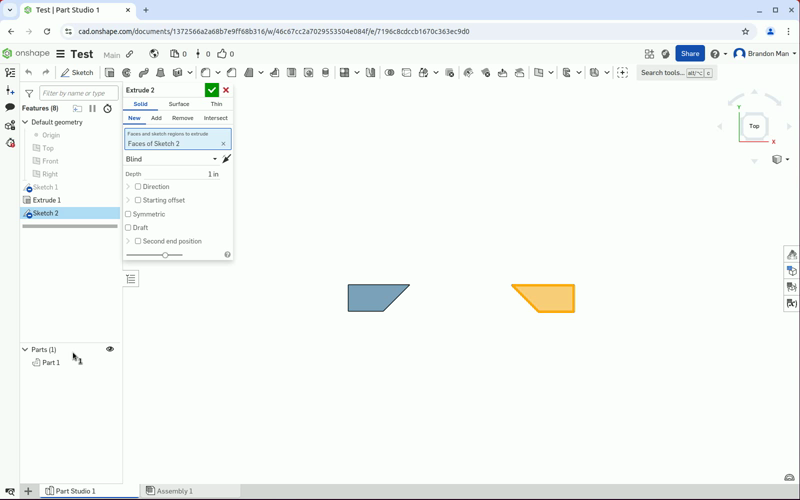
mouse_move(143, 106)
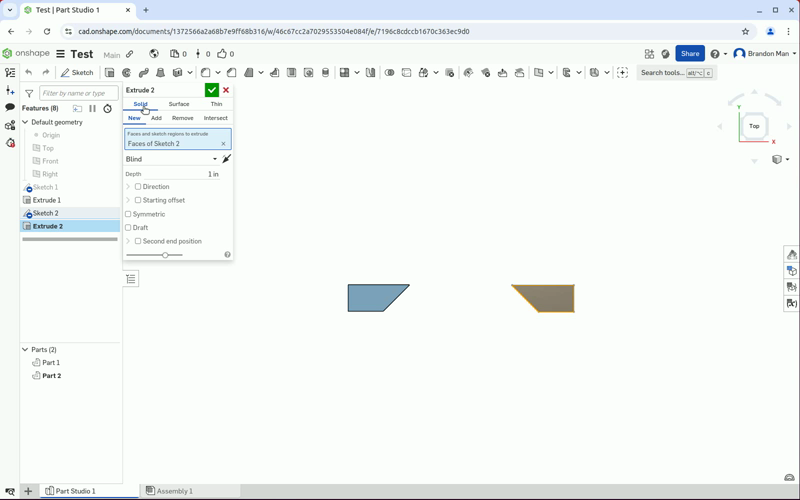
click(143, 106)
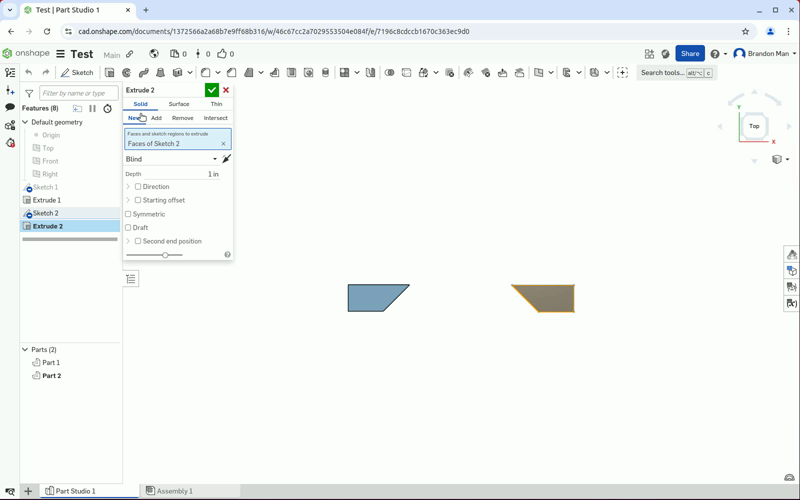
mouse_move(137, 120)
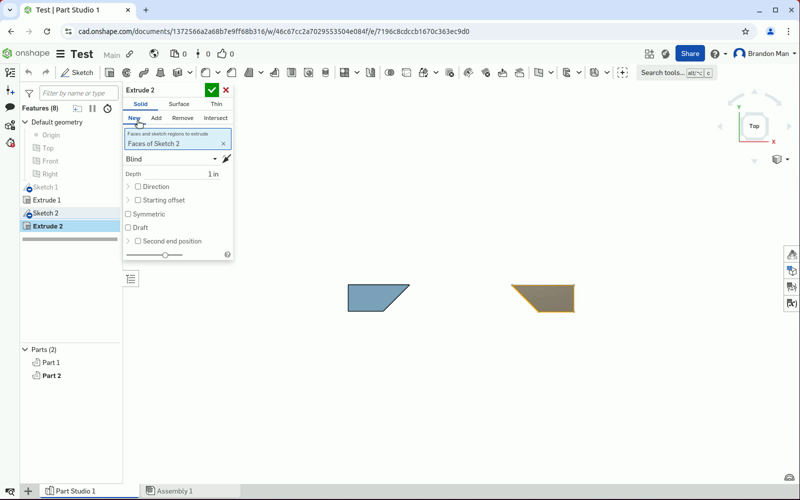
click(137, 120)
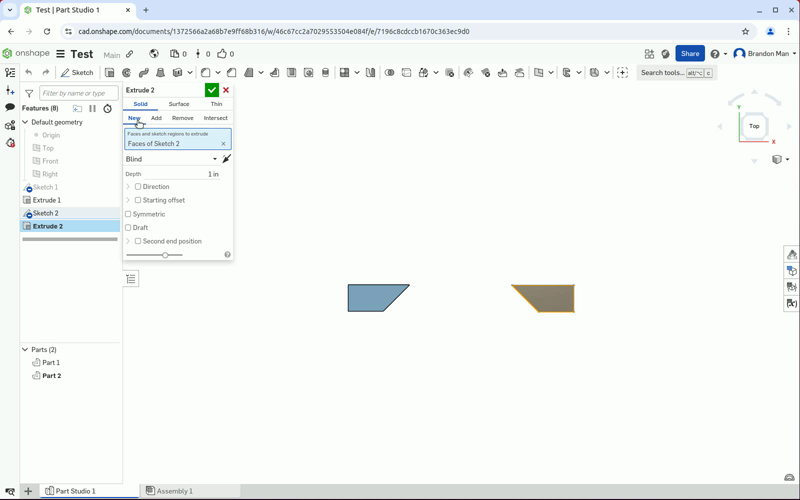
key(tab, 4)
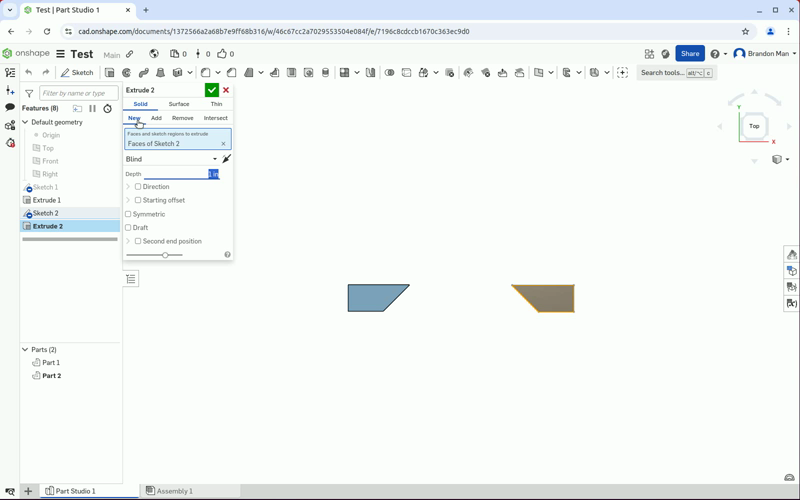
text(-7.221)
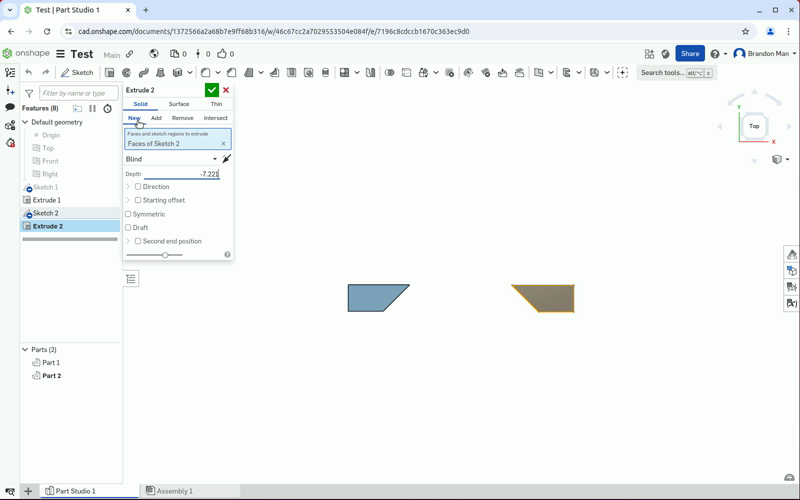
key(tab, 3)
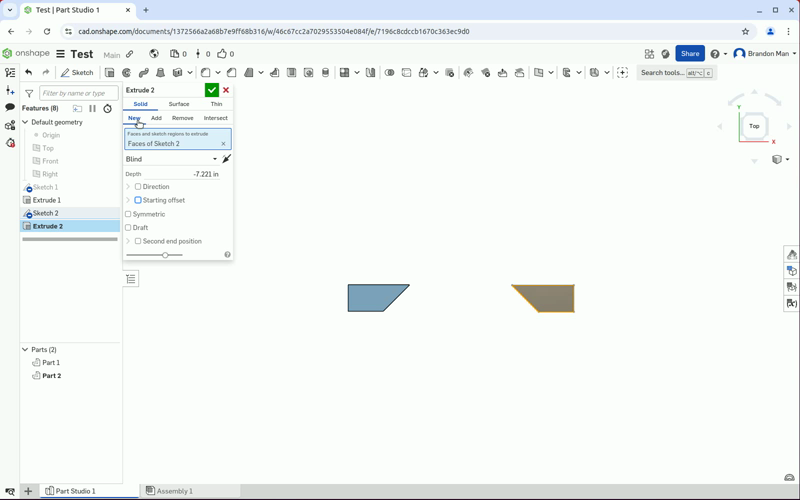
key(tab, 2)
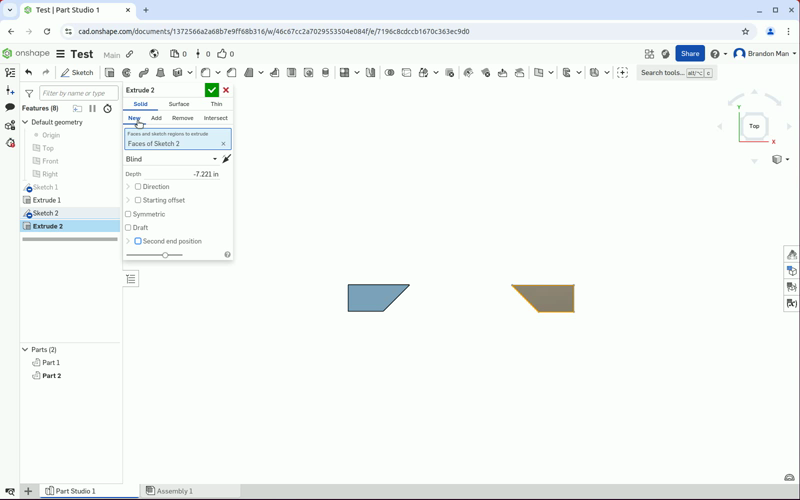
key(space)
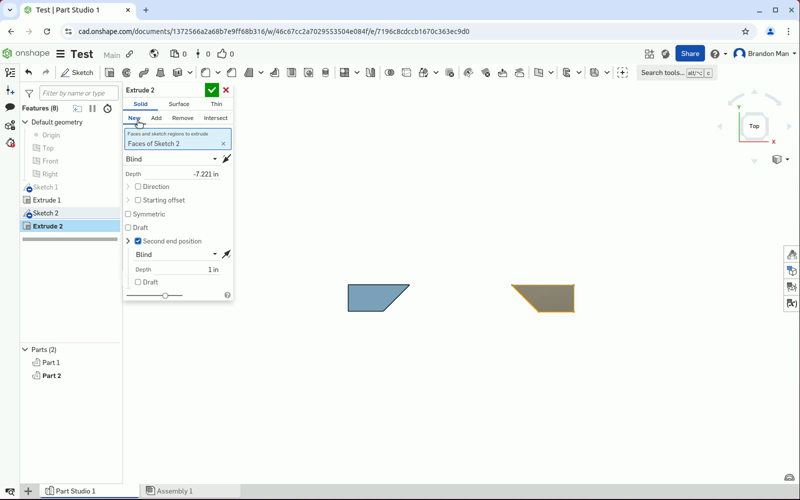
key(tab, 3)
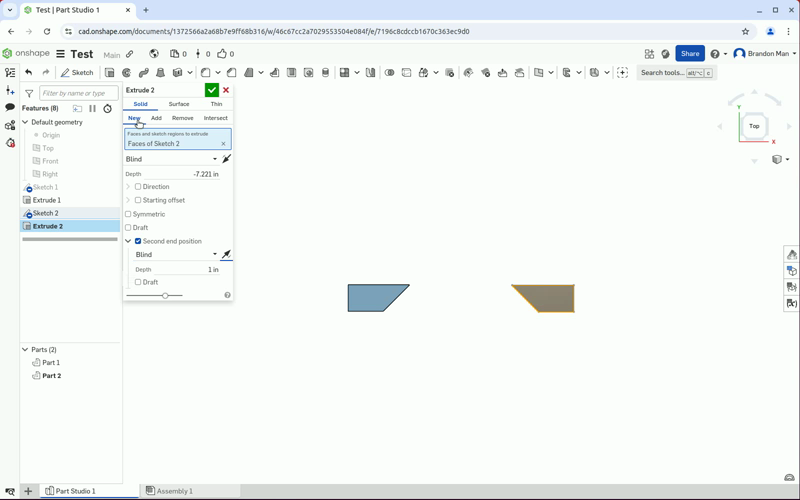
text(6.258)
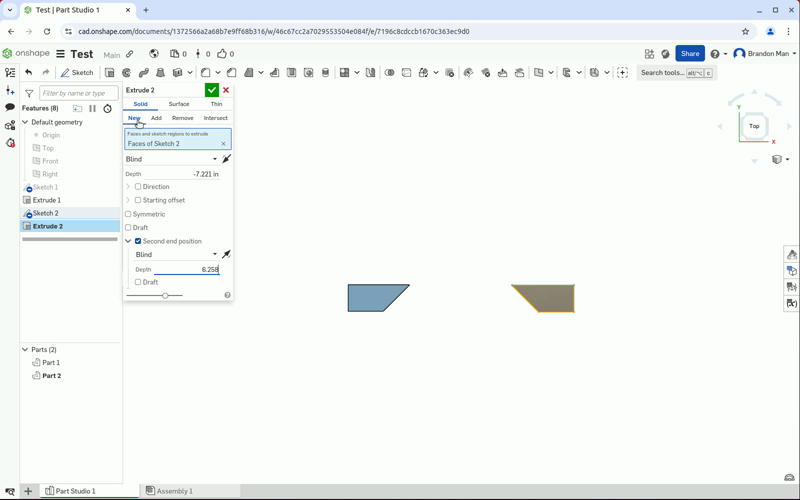
key(enter)
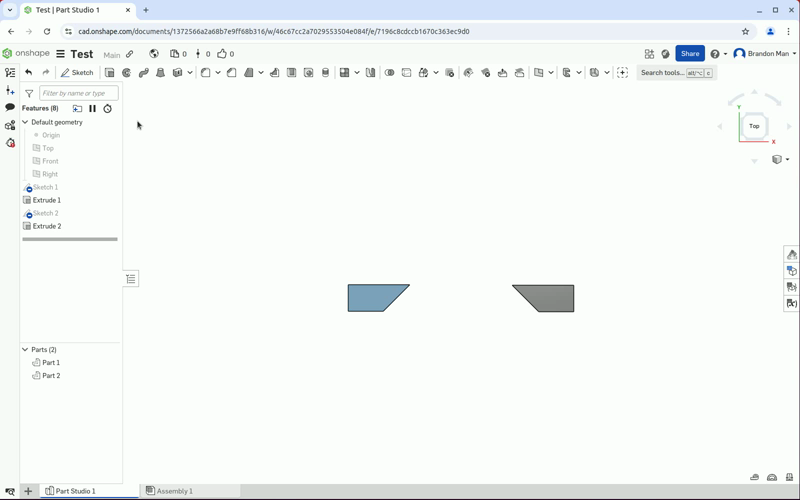
key(shift+h)
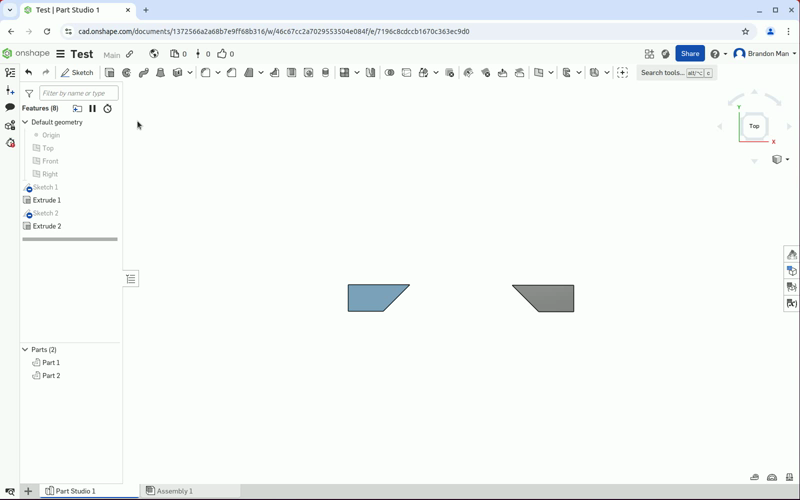
key(shift+h)
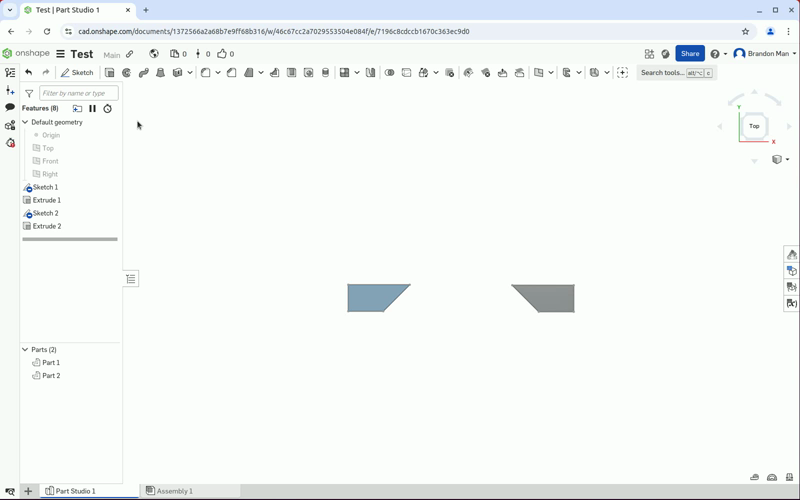
key(shift+7)
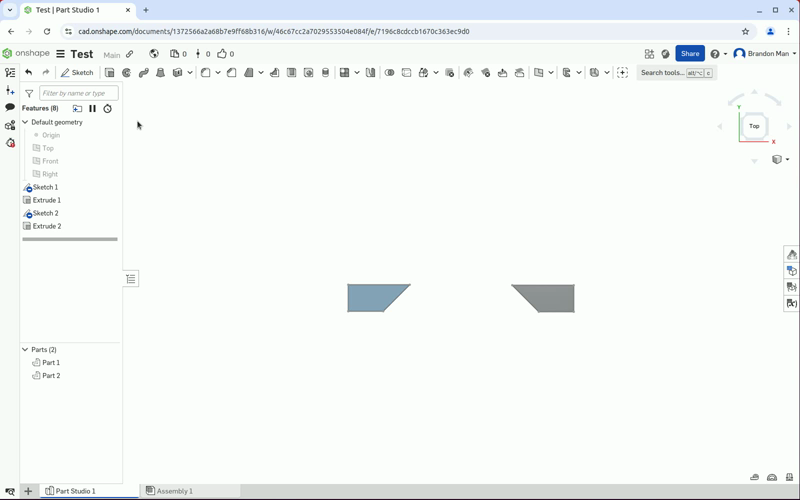
key(up, 3)
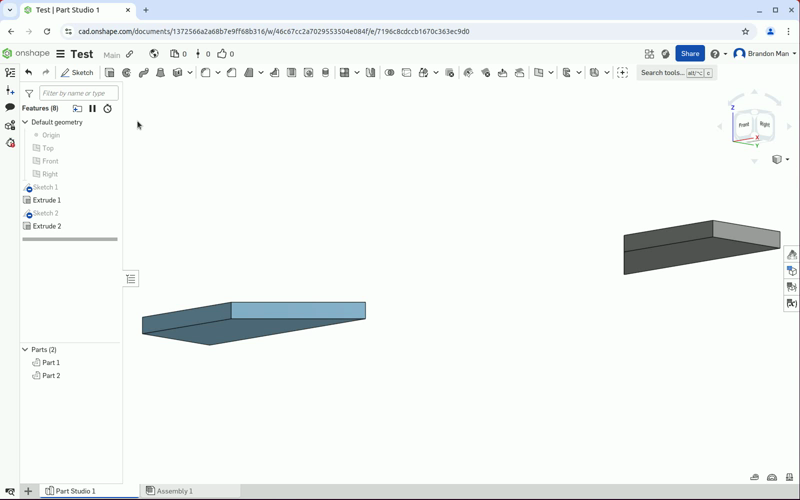
key(left, 3)
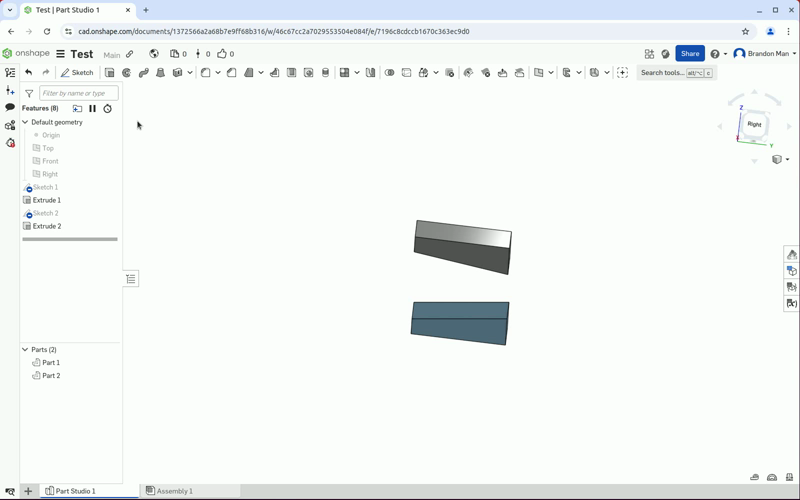
key(right, 3)
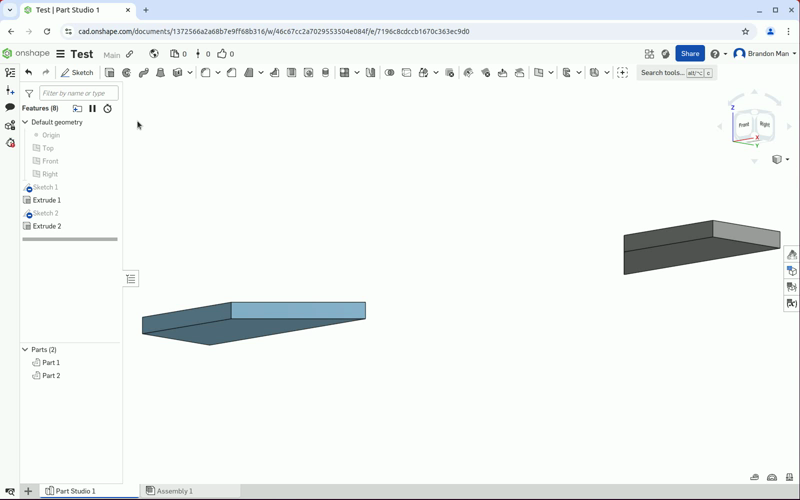
key(down, 3)
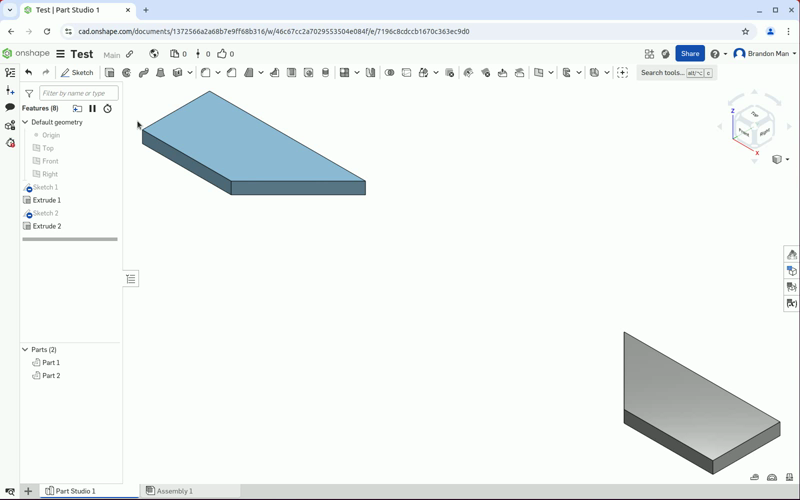
mouse_move(73, 189)
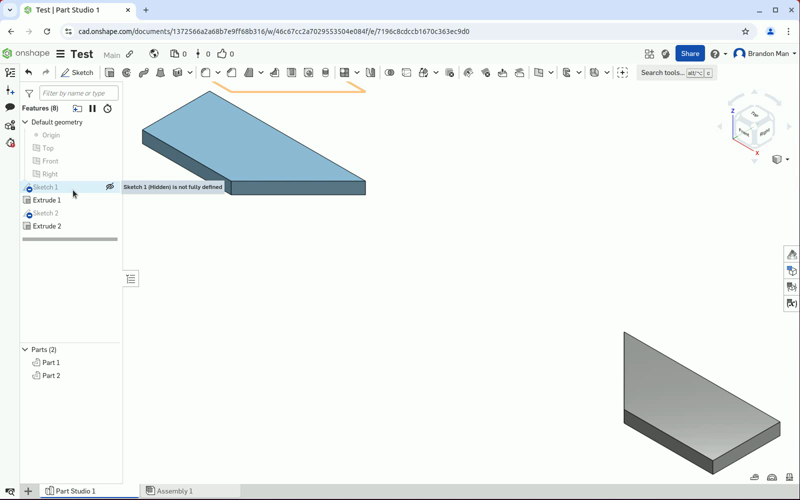
click(73, 189)